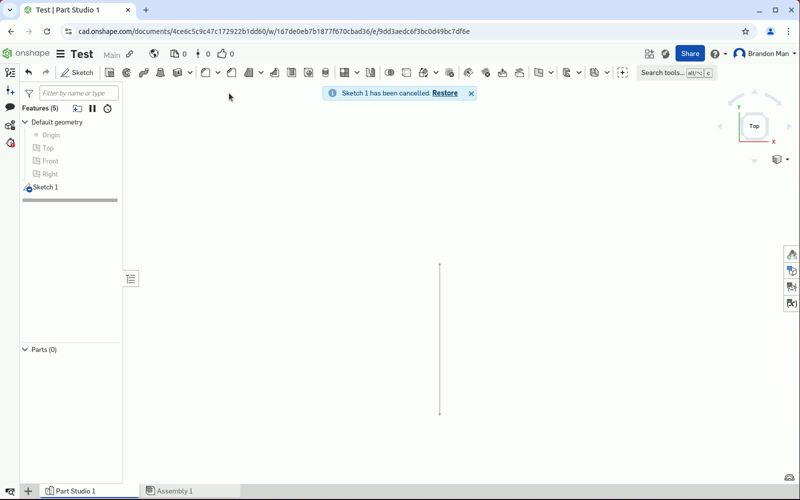
key(shift+h)
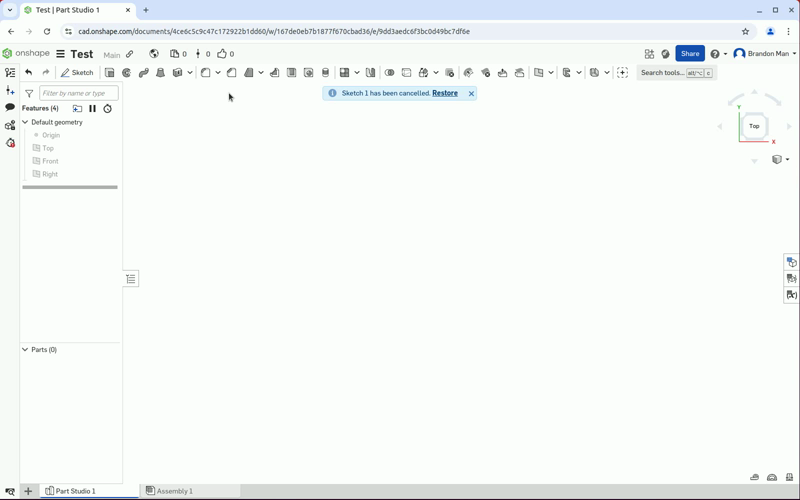
mouse_move(73, 352)
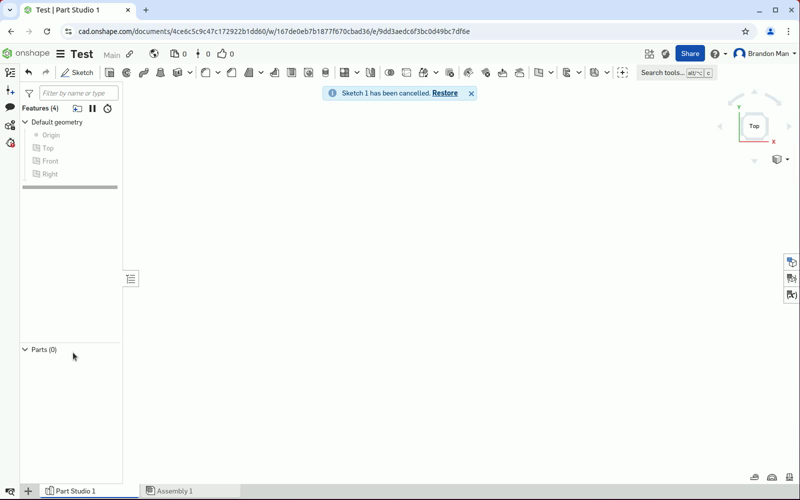
key(y)
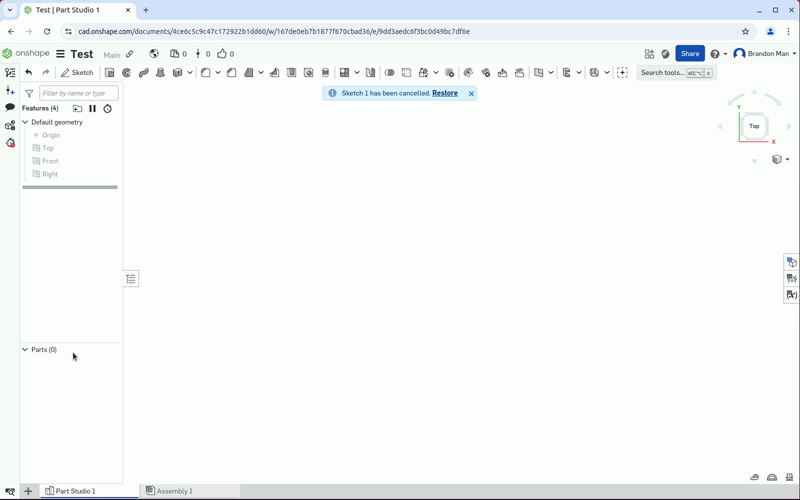
key(shift+p)
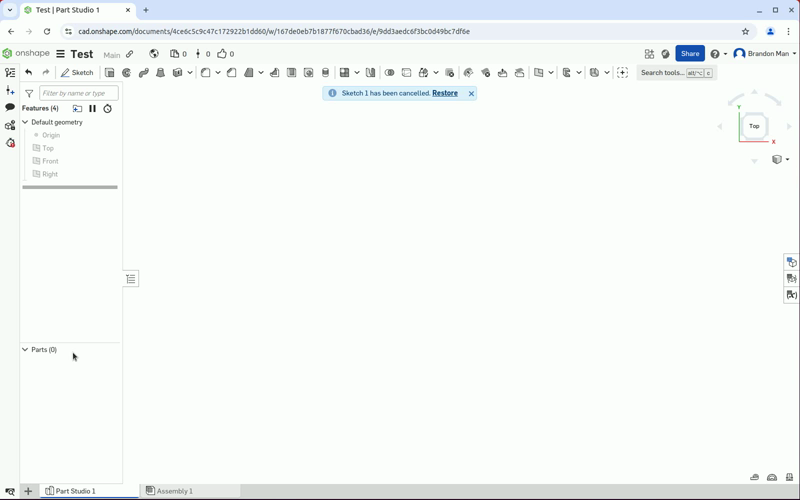
key(space)
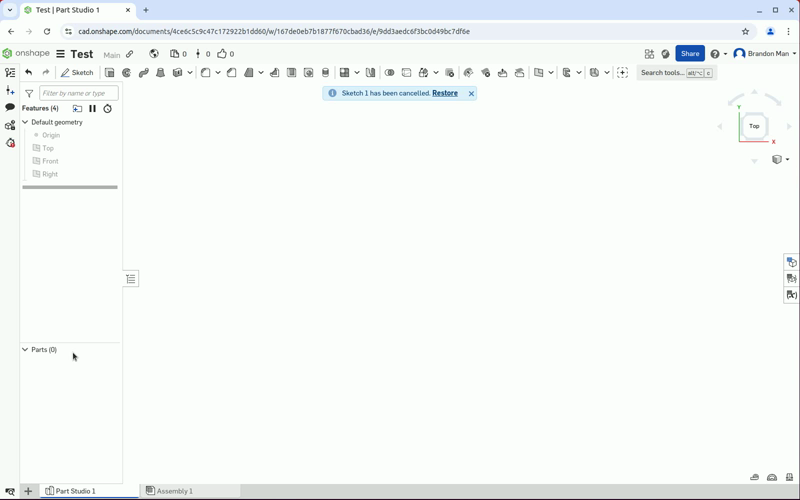
key_down(shift)
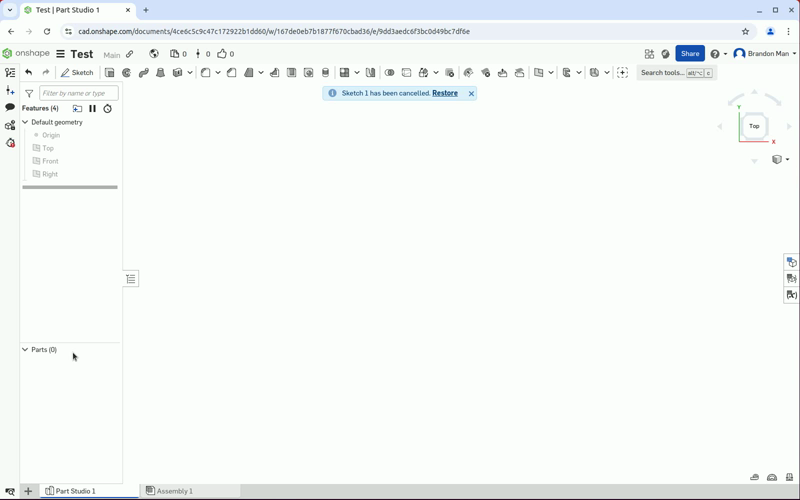
key(up)
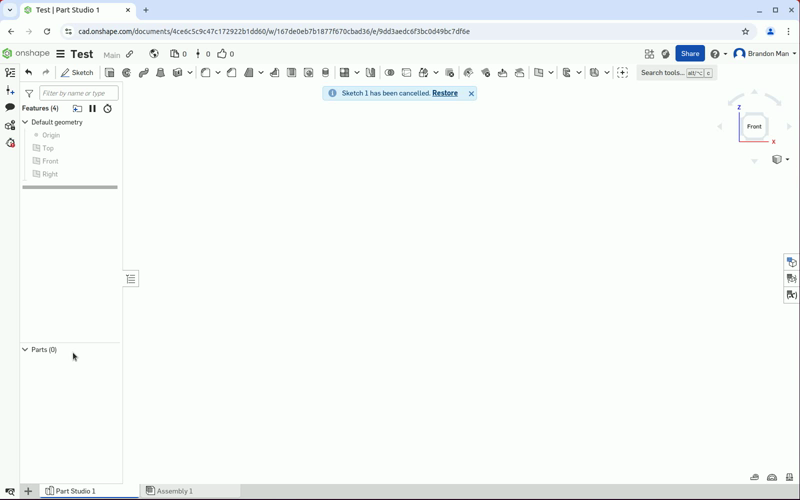
key_up(shift)
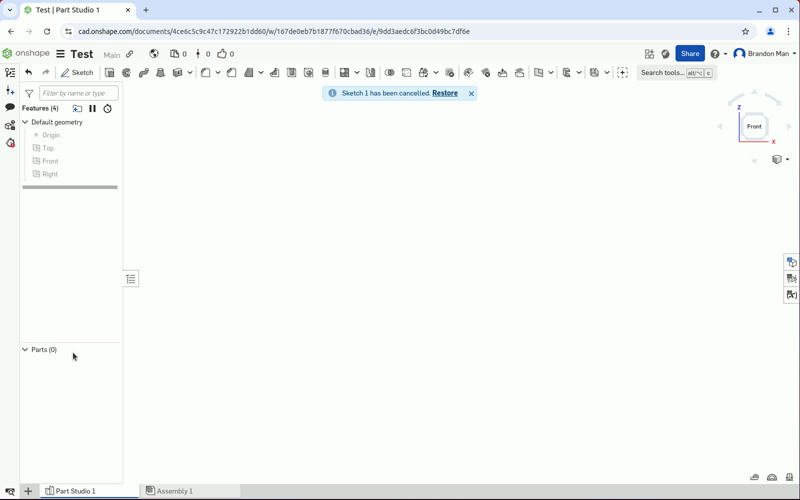
mouse_move(73, 352)
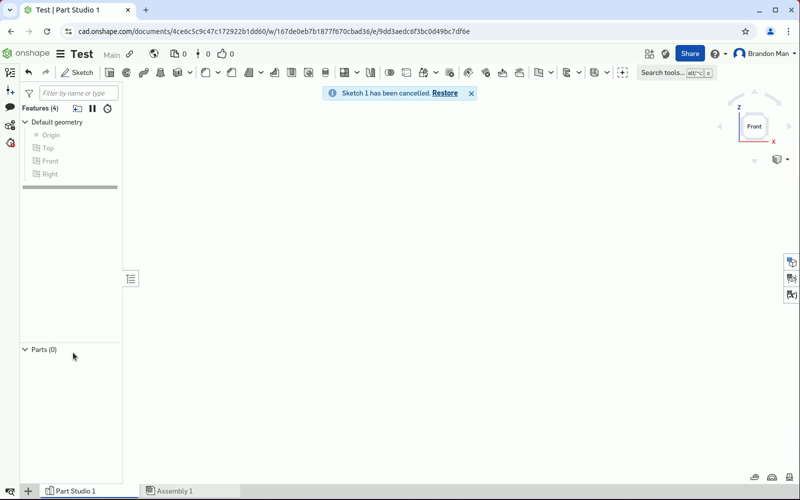
key(shift+y)
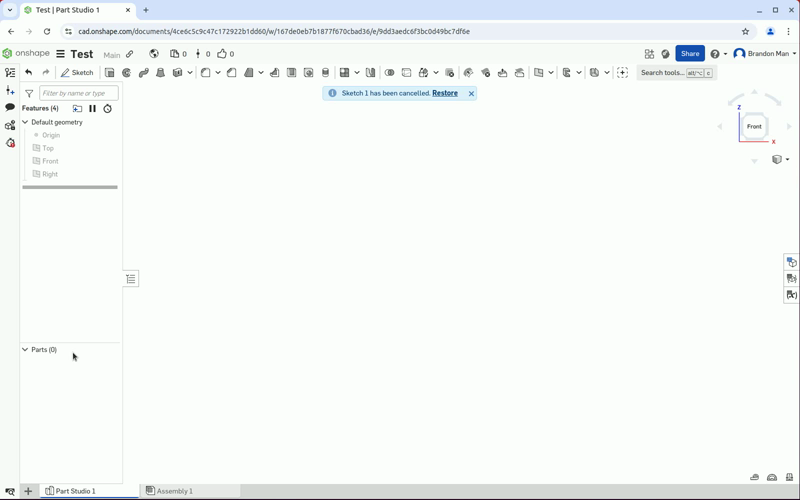
key(shift+s)
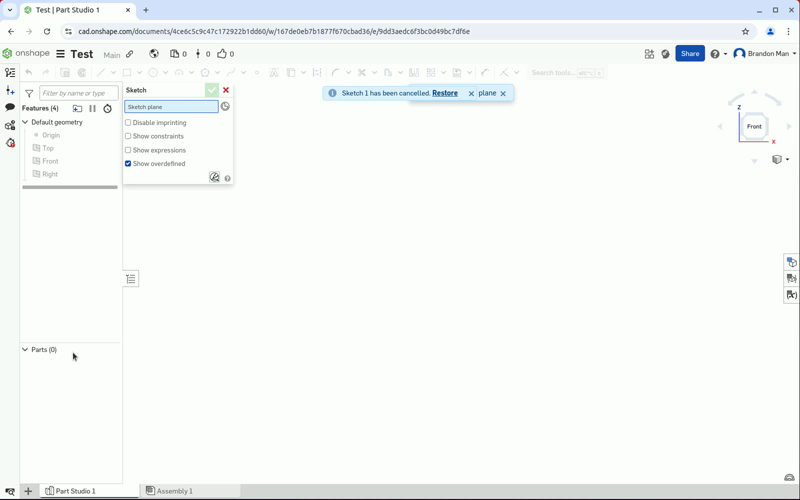
mouse_move(73, 163)
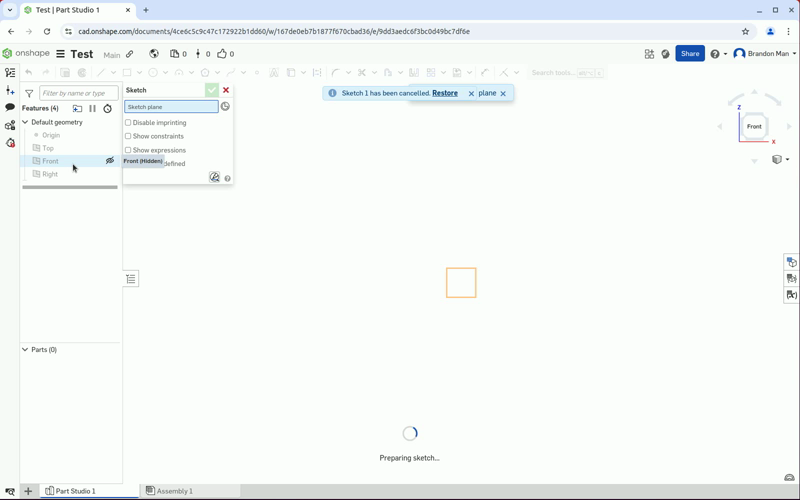
click(73, 163)
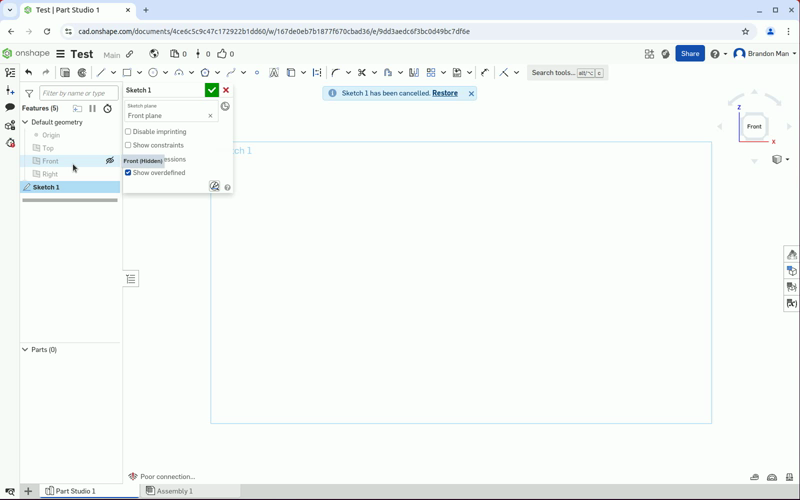
mouse_move(73, 352)
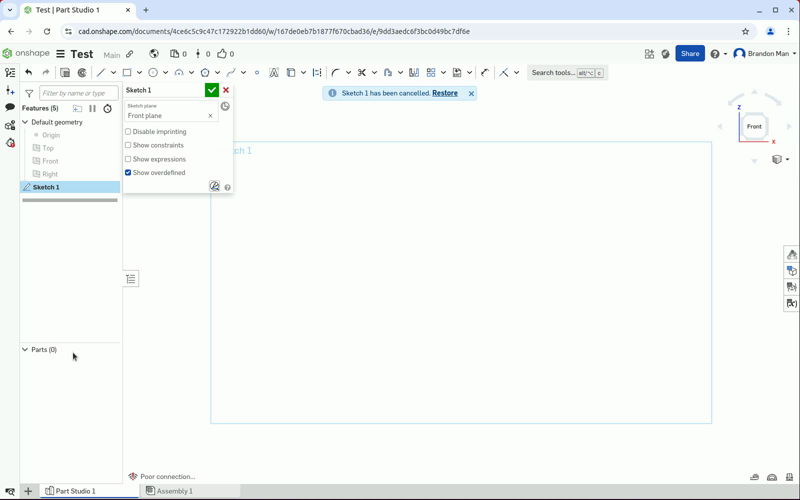
key(y)
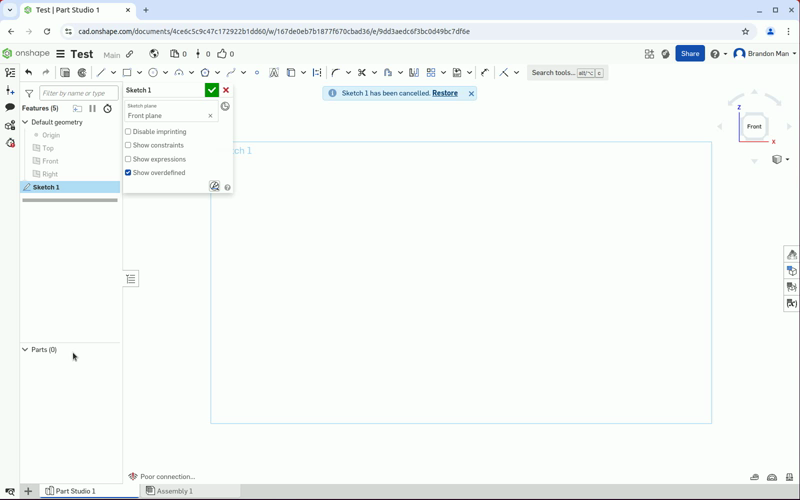
key(l)
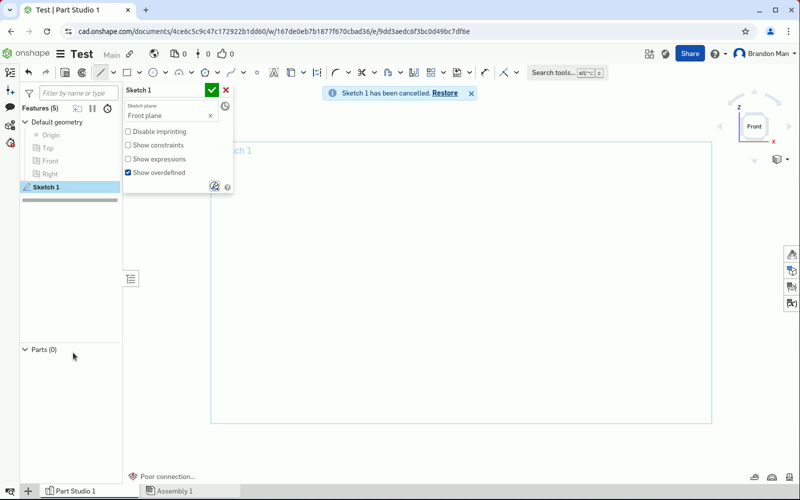
key_down(shift)
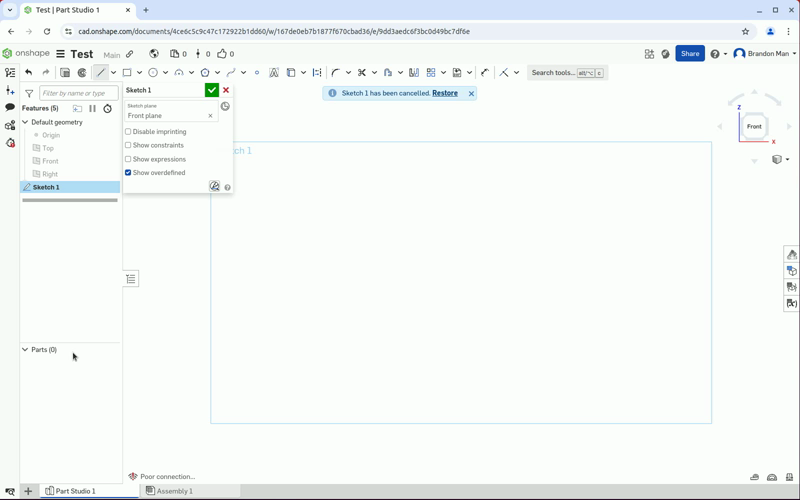
mouse_move(379, 369)
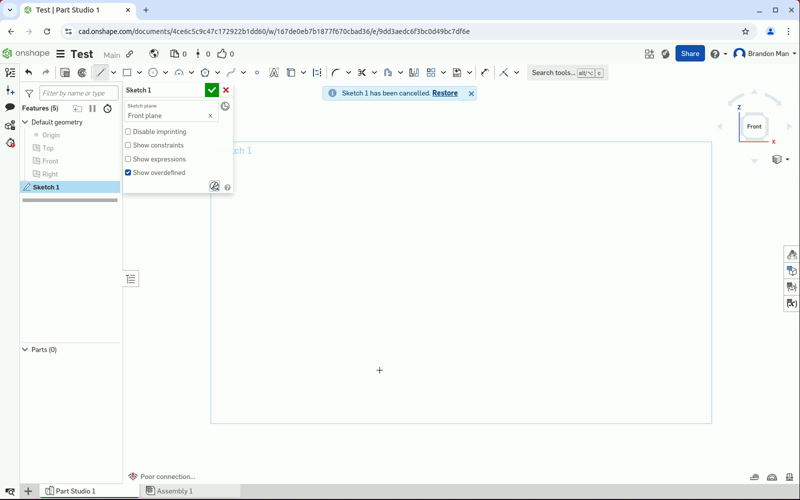
click(379, 369)
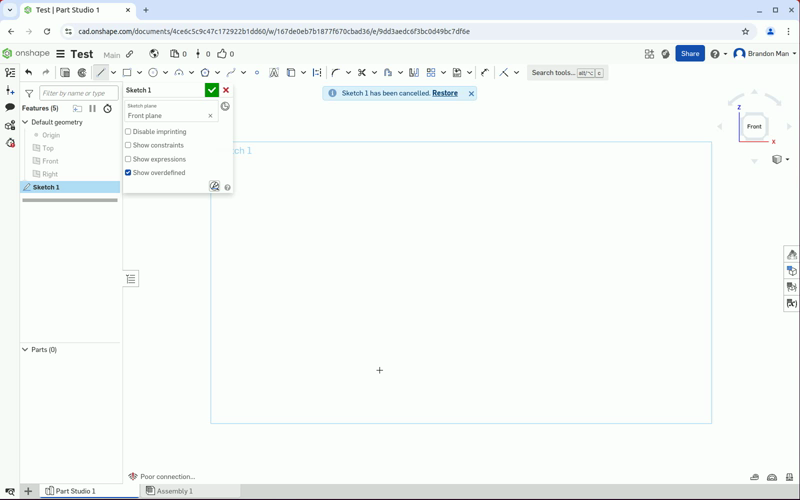
key_up(shift)
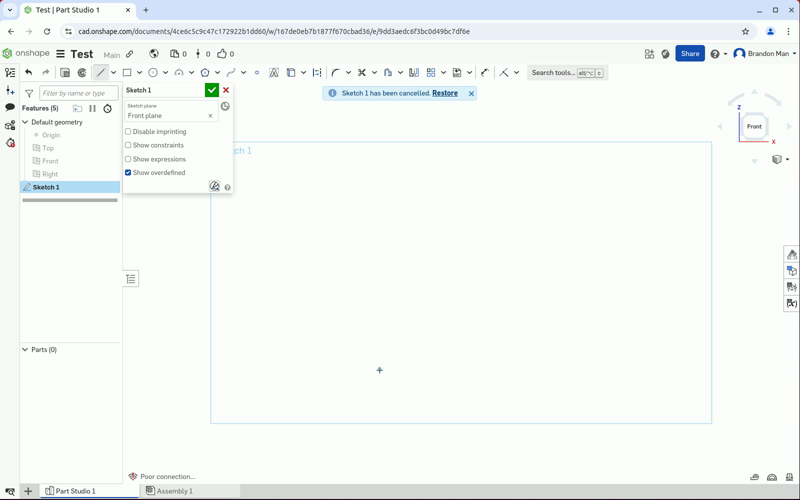
key_down(shift)
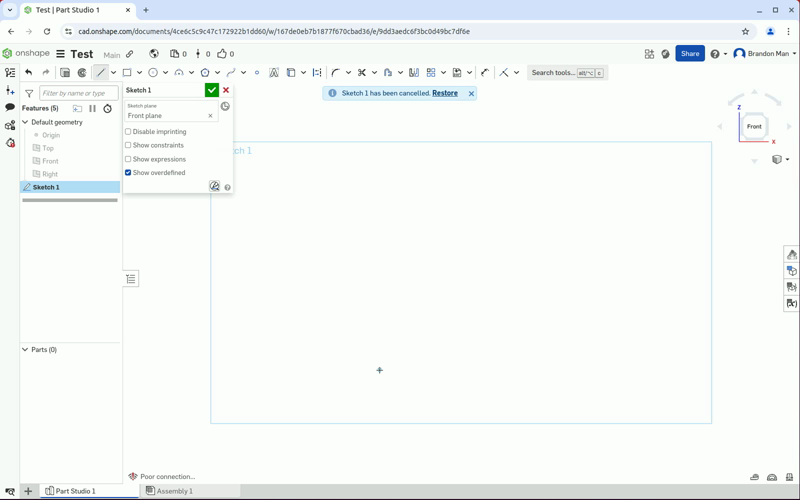
mouse_move(572, 369)
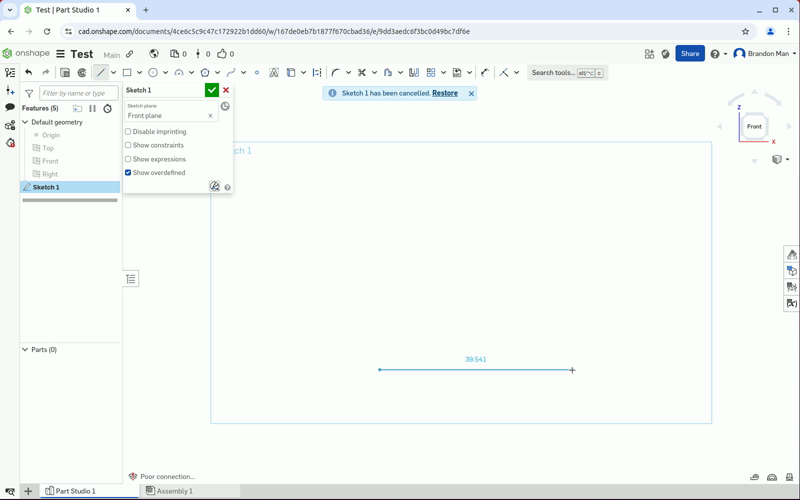
click(572, 369)
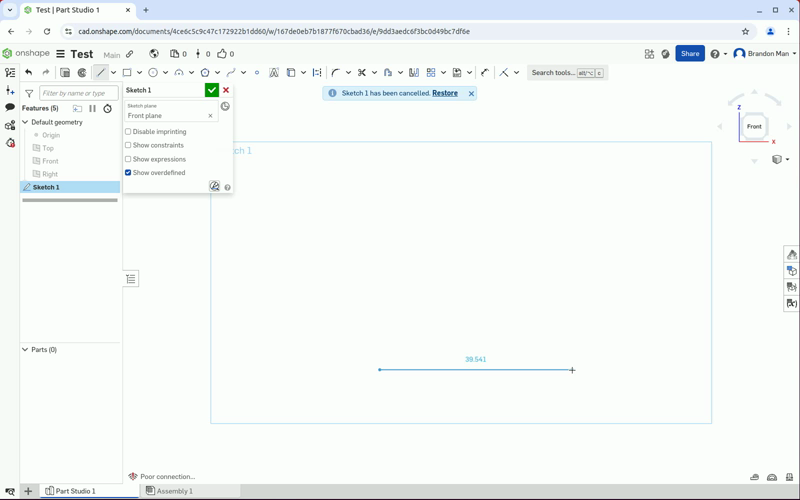
key_up(shift)
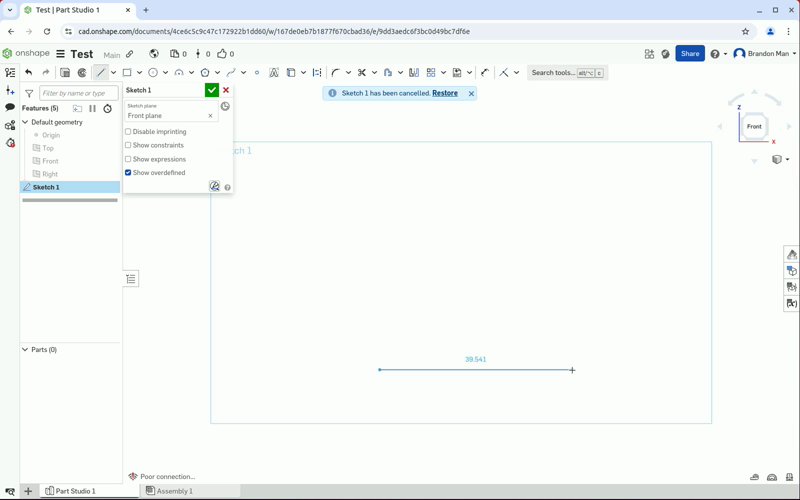
key_down(shift)
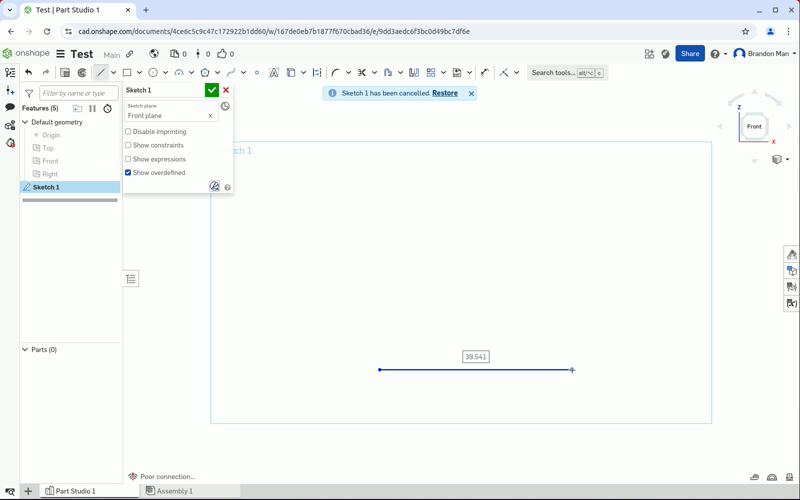
mouse_move(572, 225)
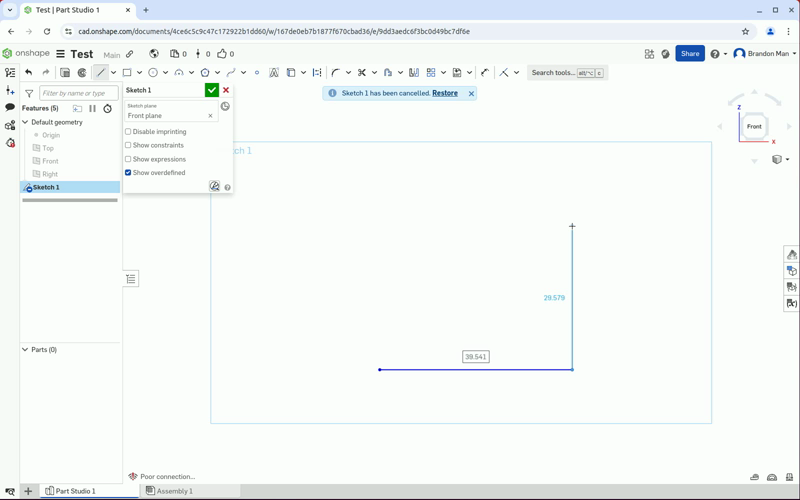
click(572, 225)
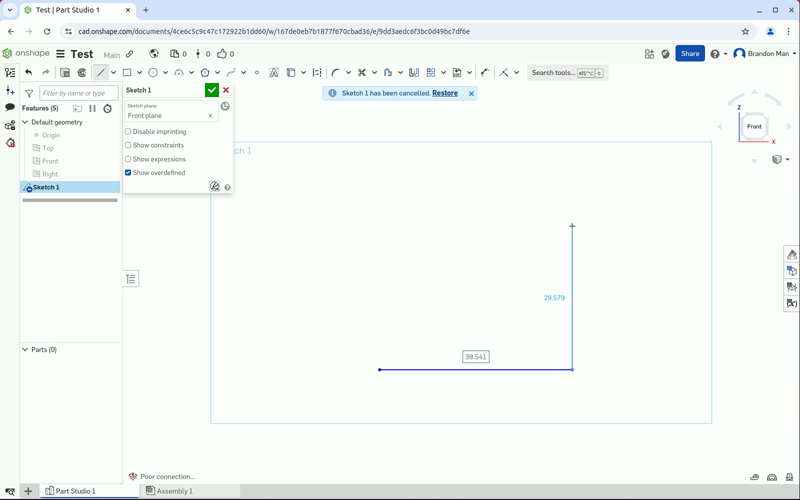
key_up(shift)
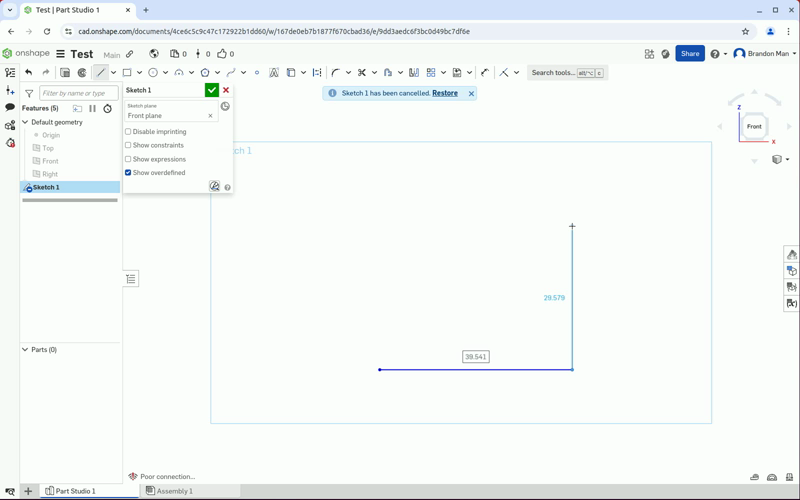
key_down(shift)
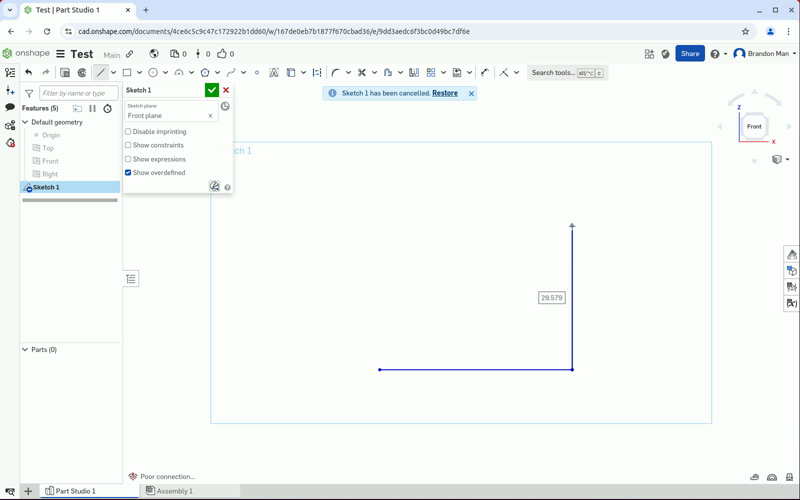
mouse_move(379, 225)
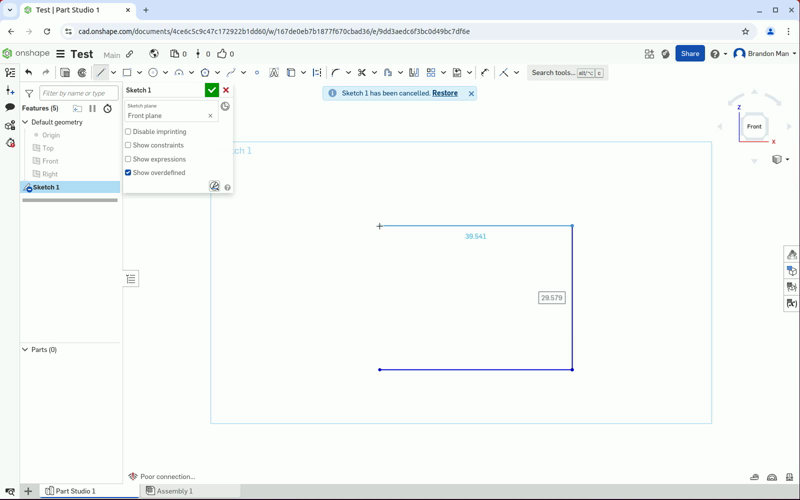
click(379, 225)
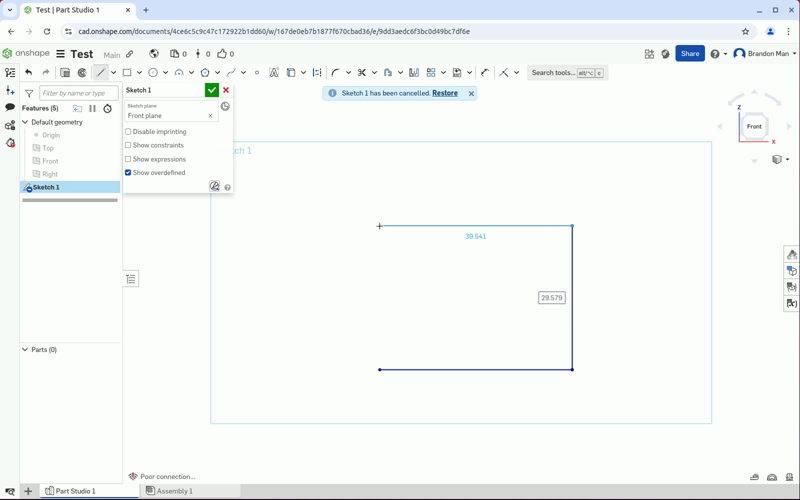
key_up(shift)
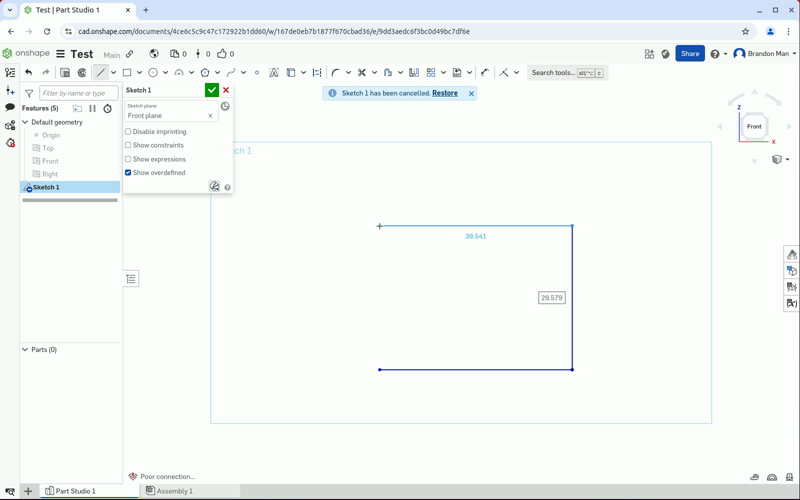
key_down(shift)
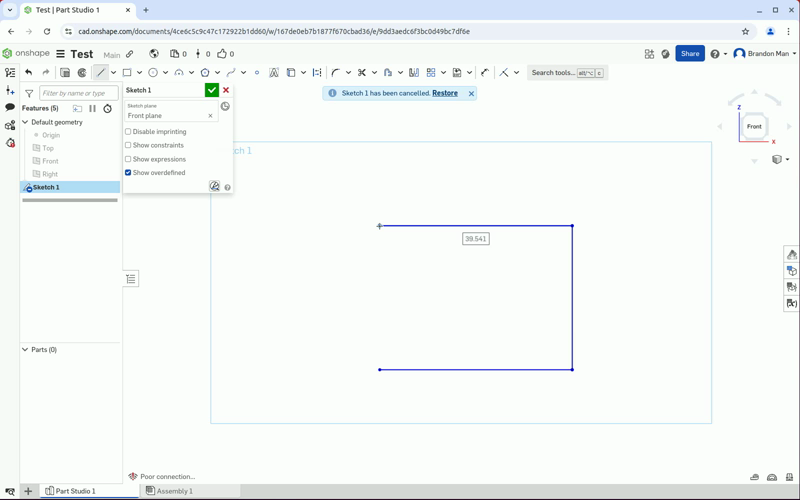
mouse_move(379, 369)
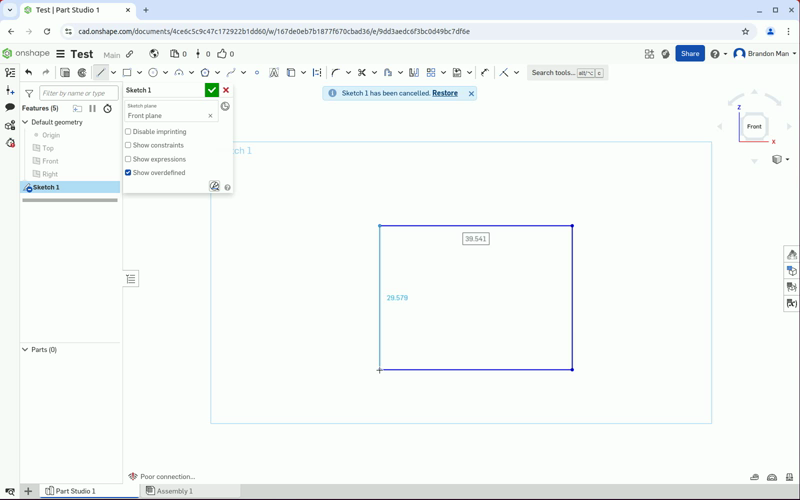
key_up(shift)
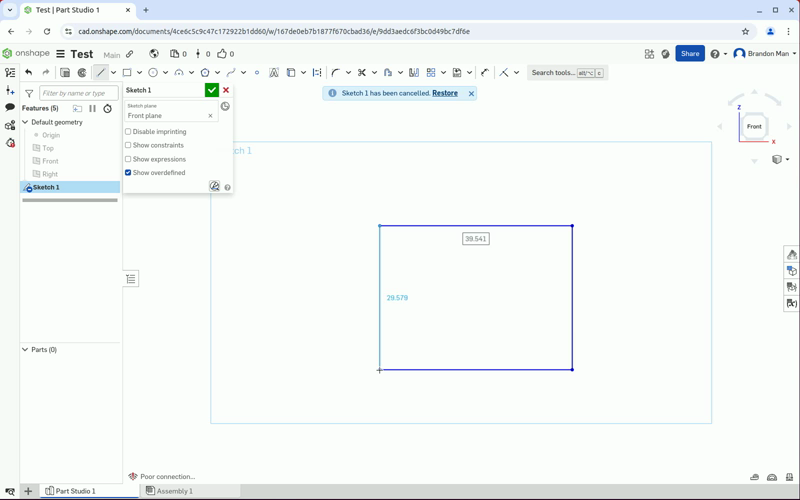
click(379, 369)
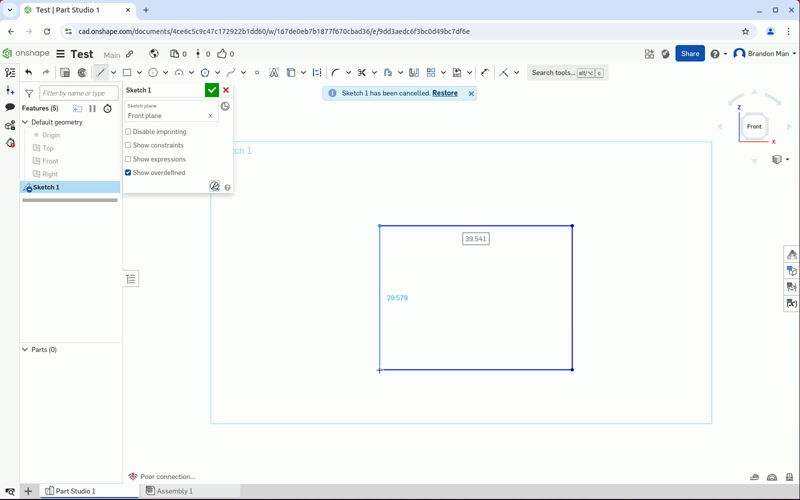
key(esc)
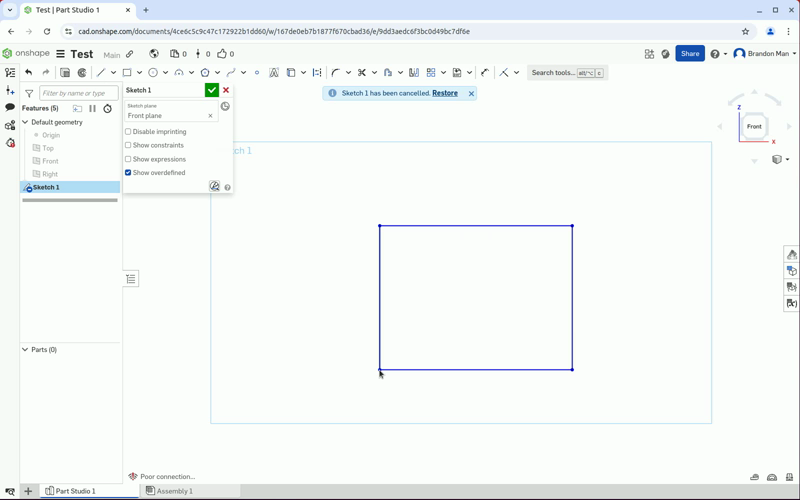
mouse_move(419, 328)
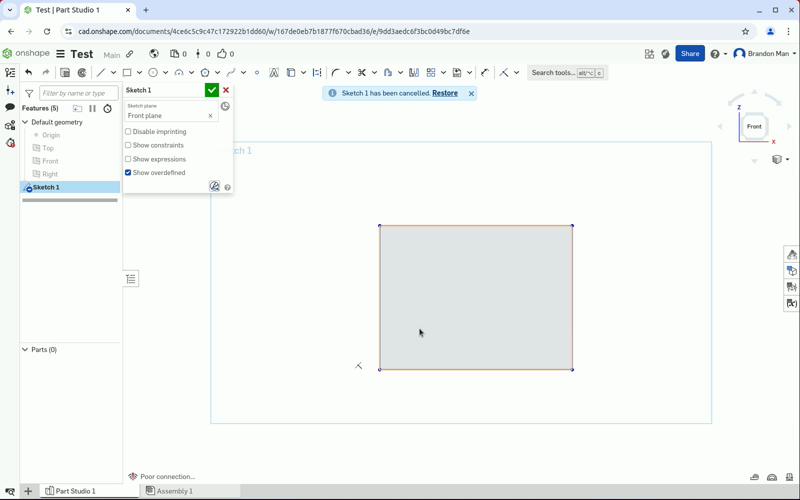
click(419, 328)
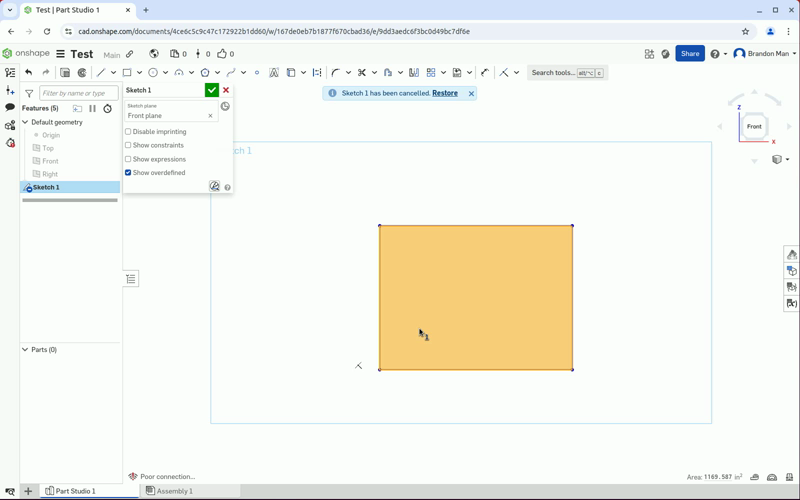
mouse_move(73, 352)
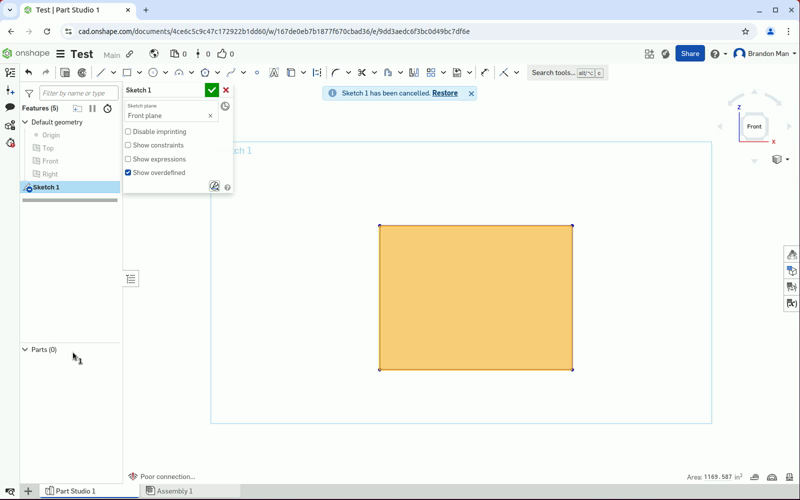
key(shift+y)
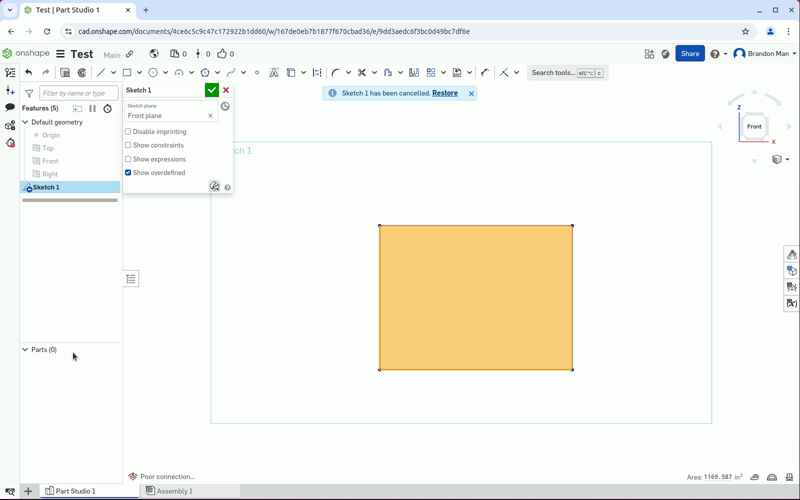
key(shift+e)
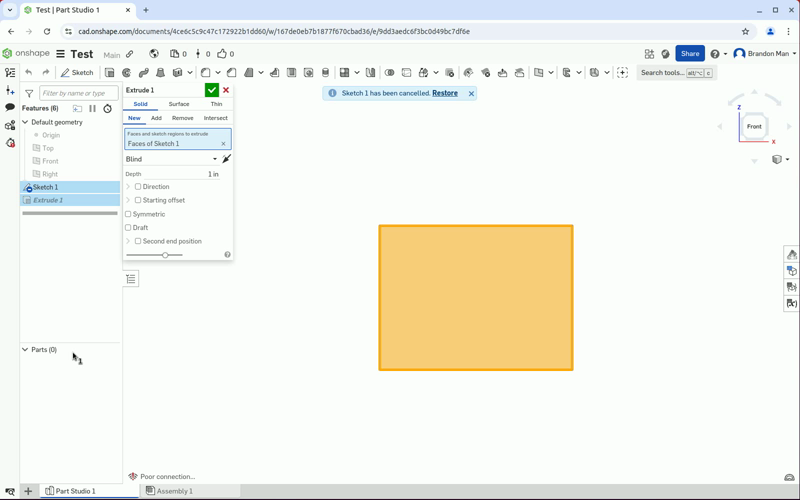
mouse_move(143, 106)
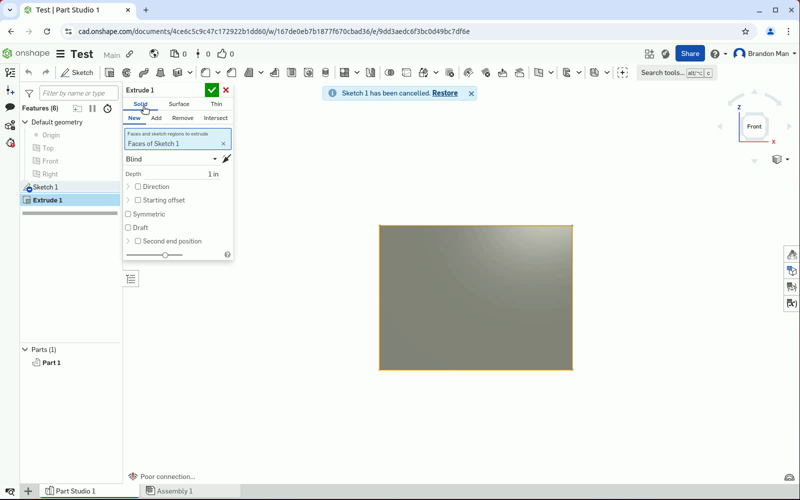
click(143, 106)
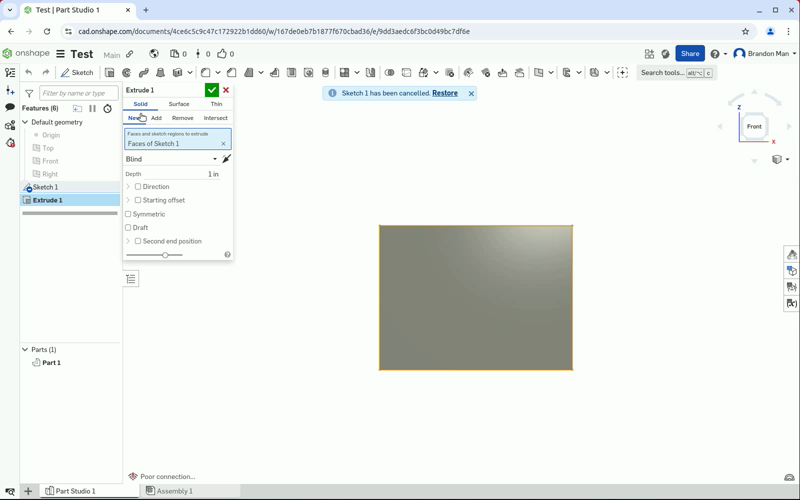
mouse_move(137, 120)
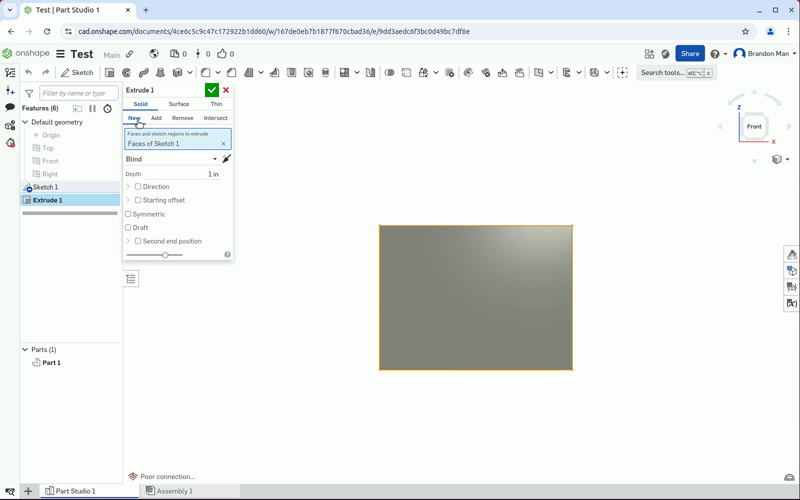
click(137, 120)
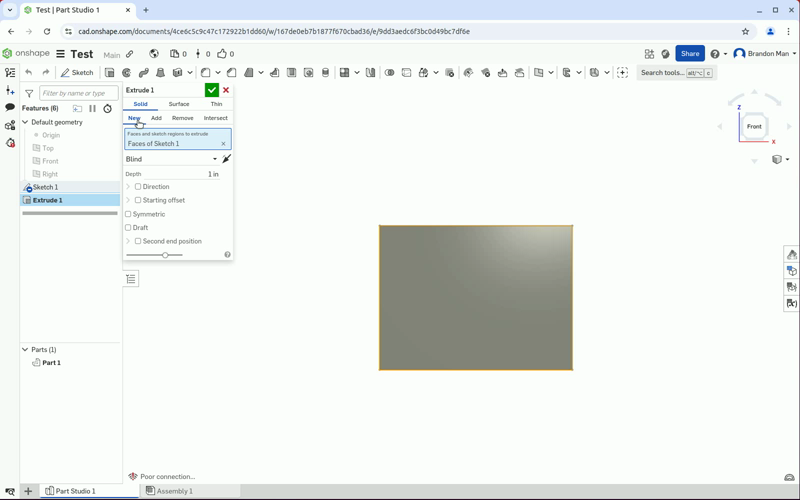
key(tab, 4)
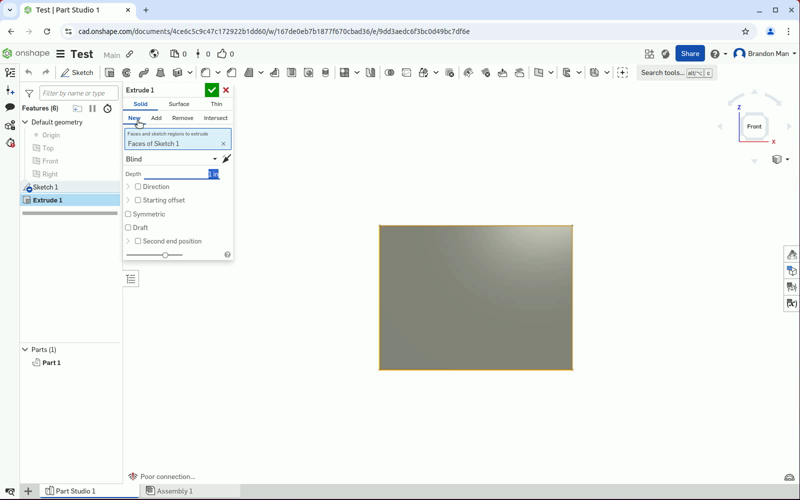
text(15.887)
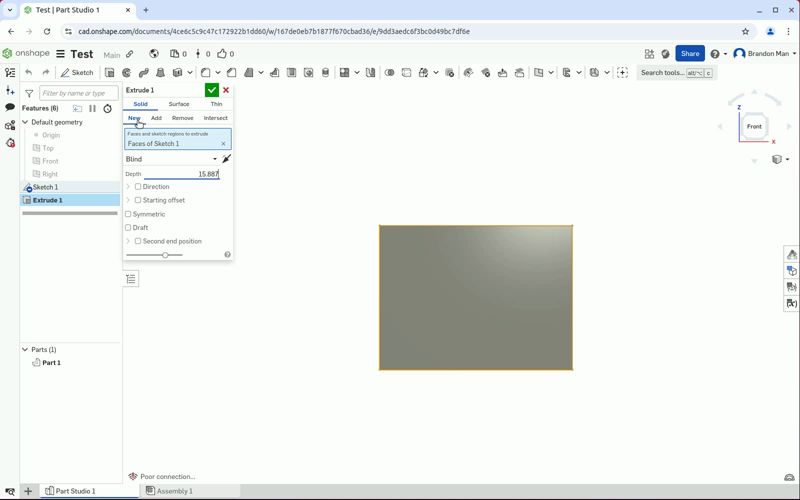
key(enter)
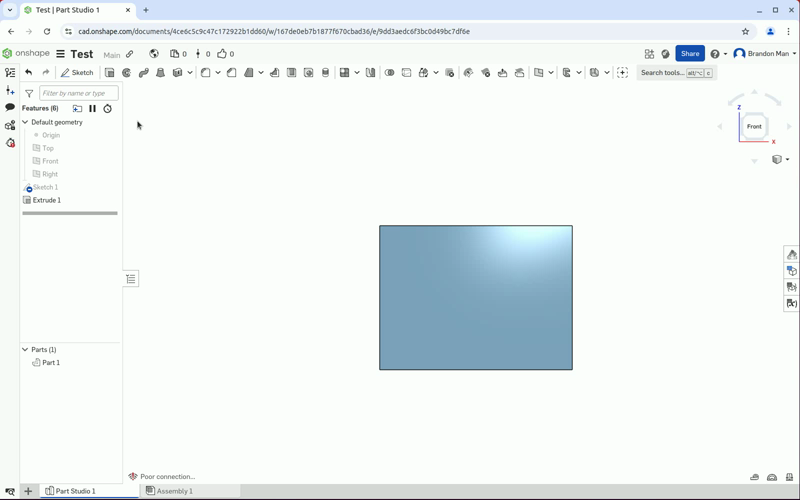
key(shift+h)
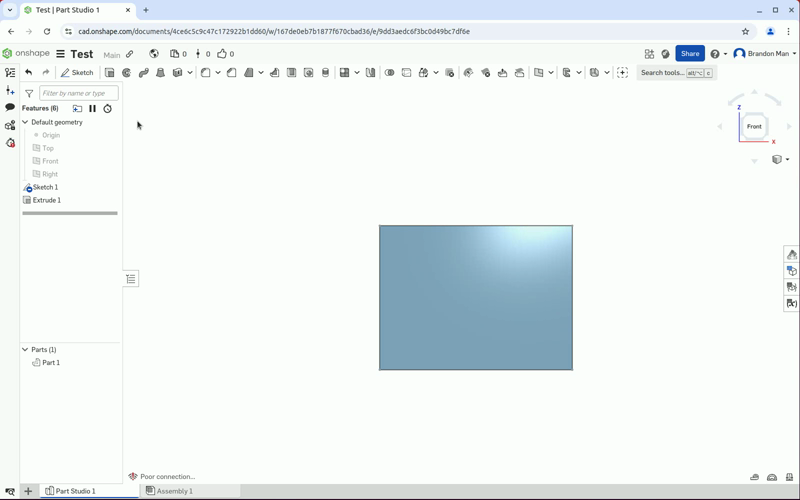
key(shift+h)
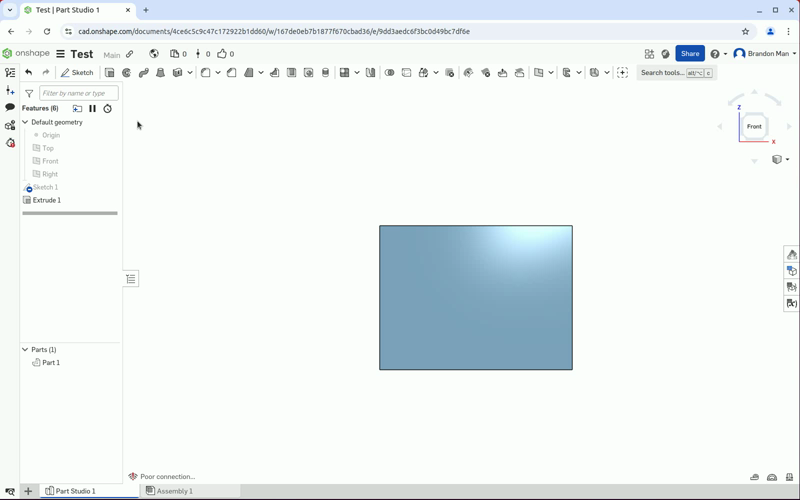
mouse_move(73, 189)
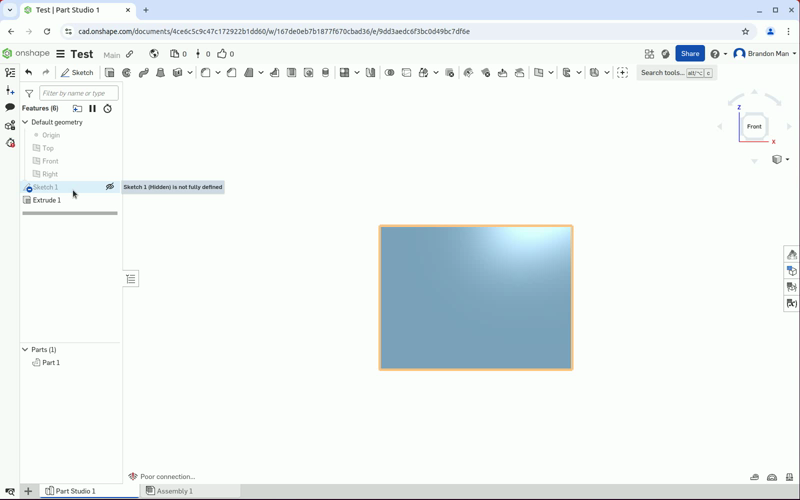
click(73, 189)
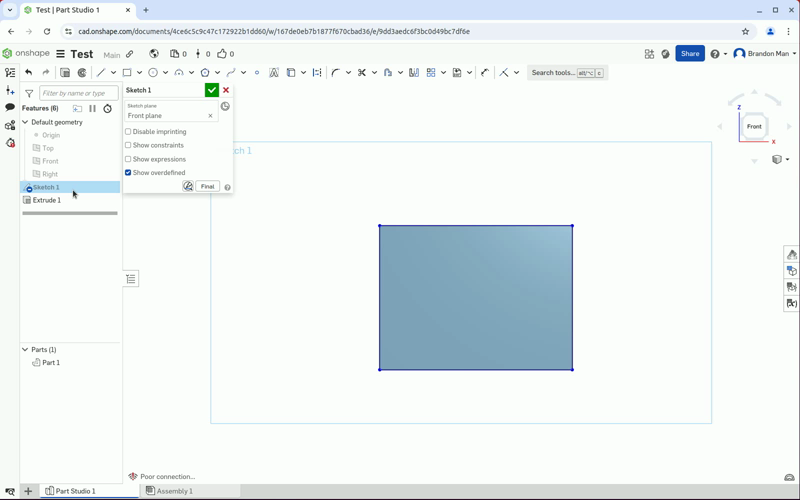
mouse_move(229, 92)
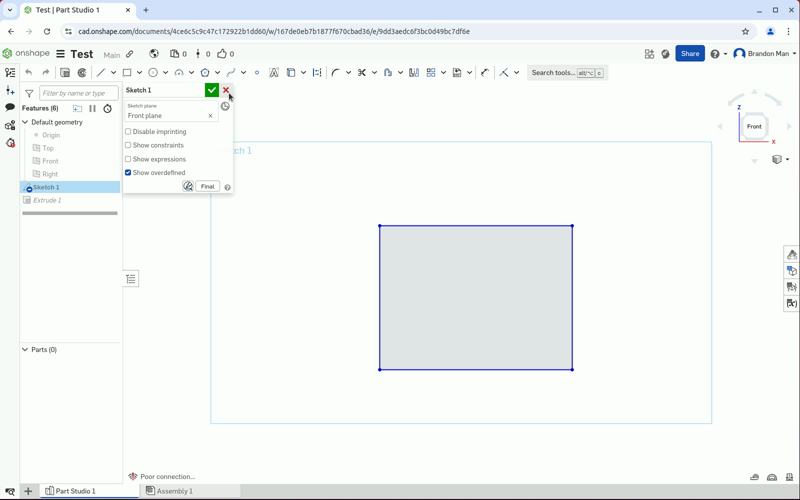
click(229, 92)
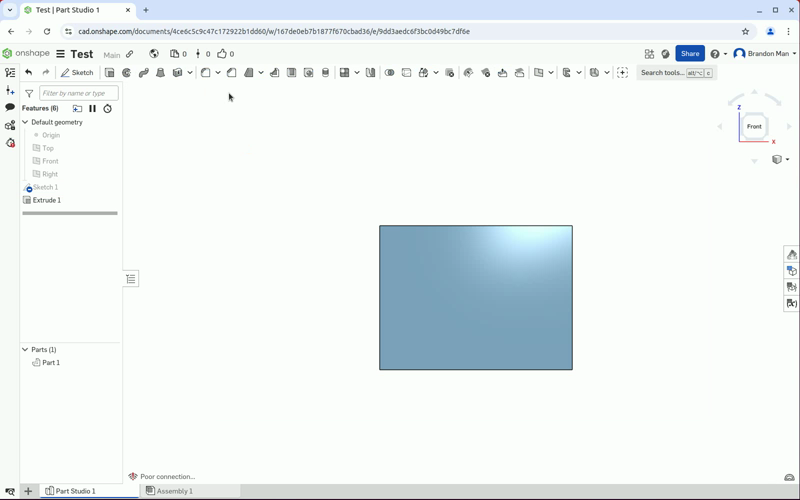
mouse_move(541, 75)
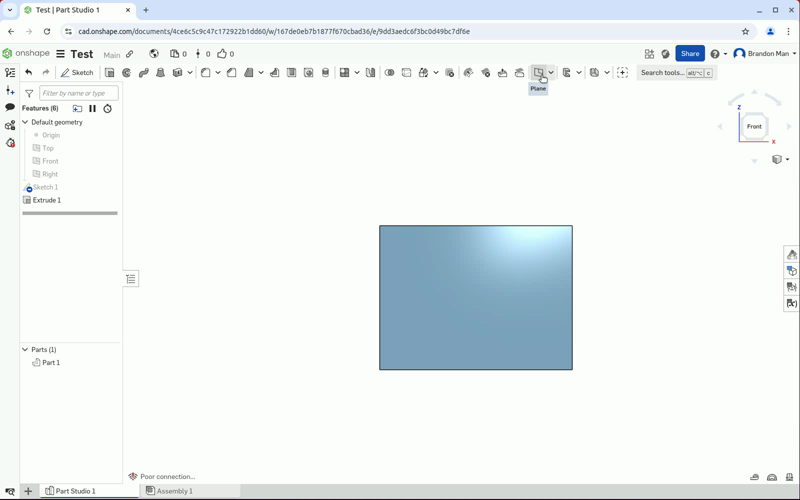
click(541, 75)
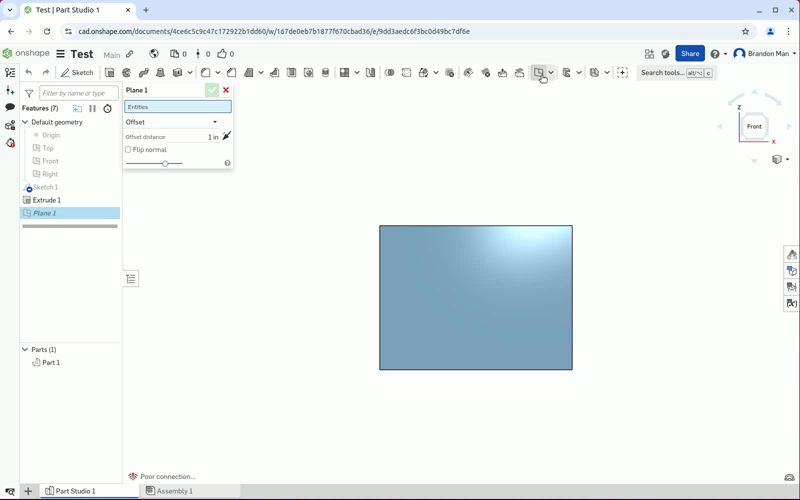
mouse_move(73, 163)
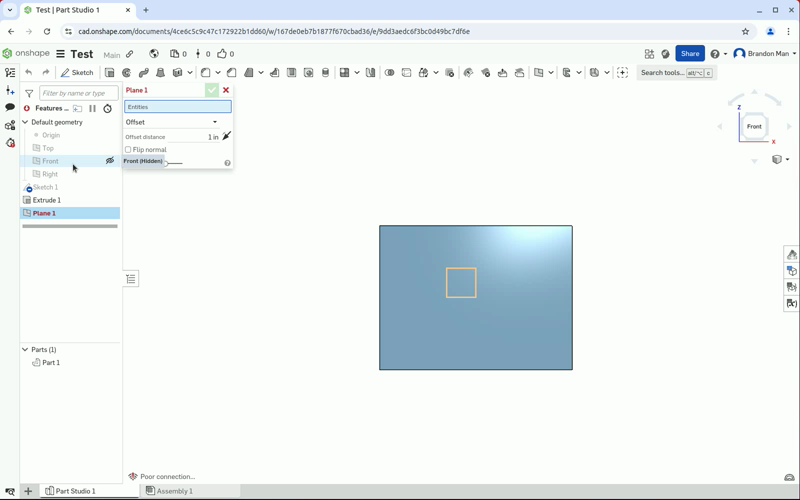
click(73, 163)
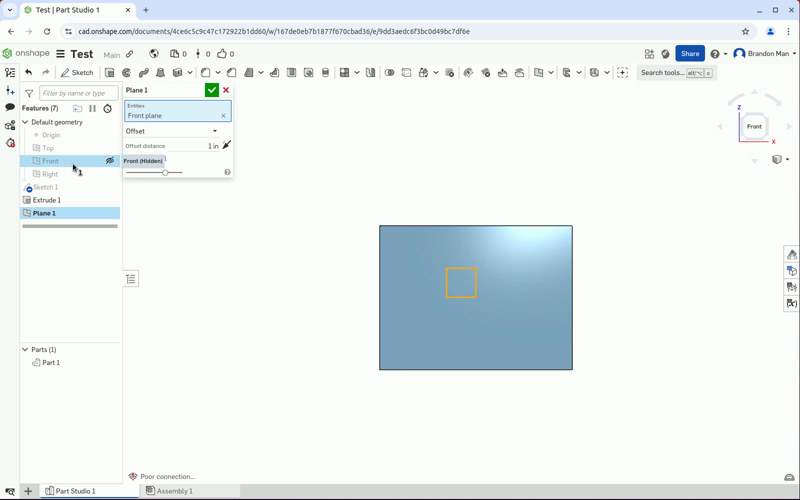
key(tab, 2)
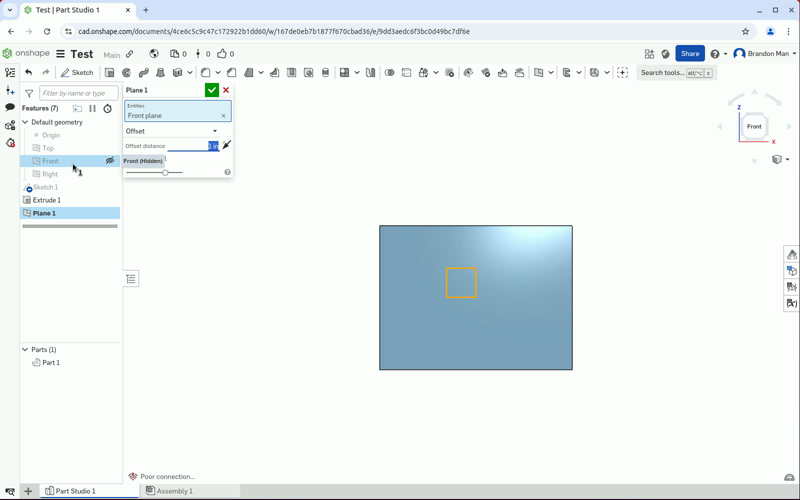
text(15.898)
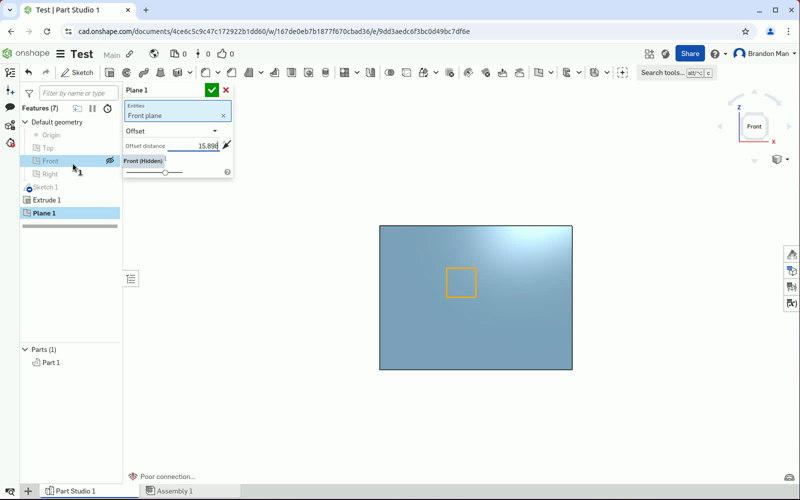
key(enter, 2)
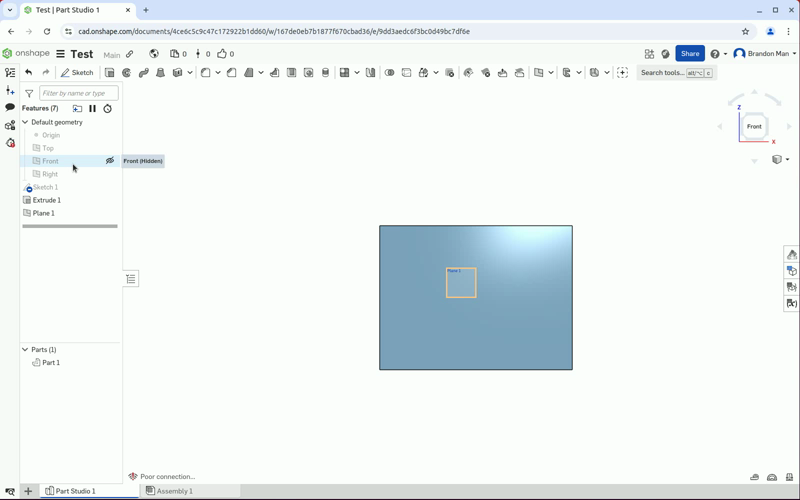
key(shift+s)
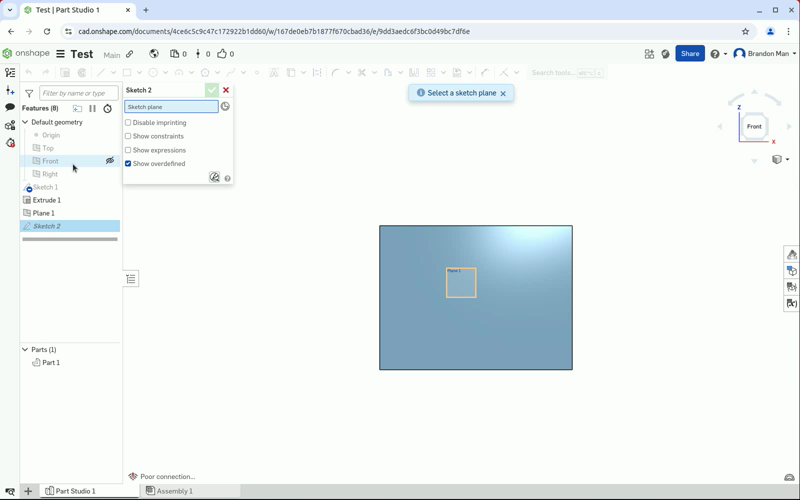
mouse_move(73, 215)
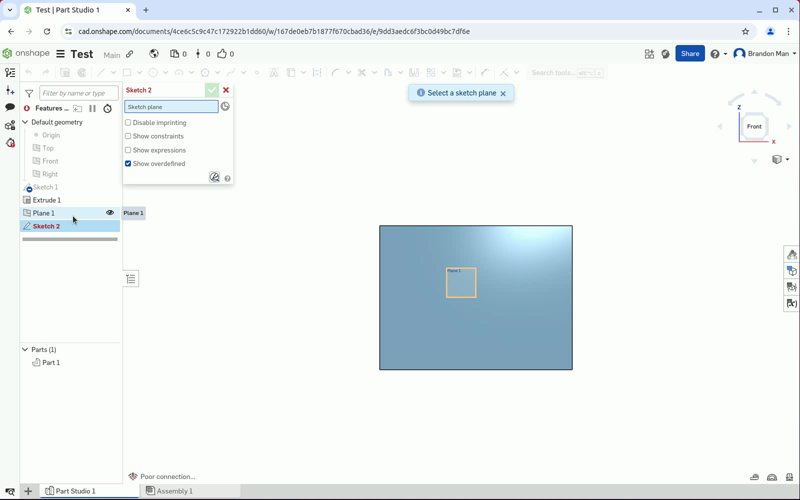
click(73, 215)
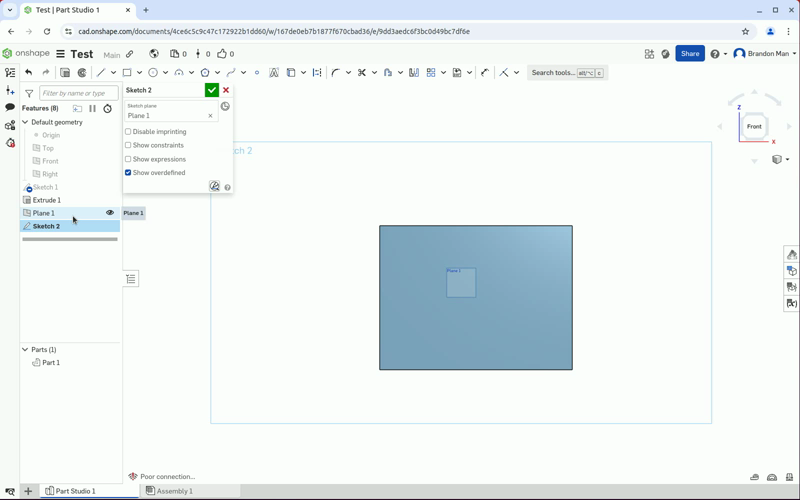
mouse_move(73, 352)
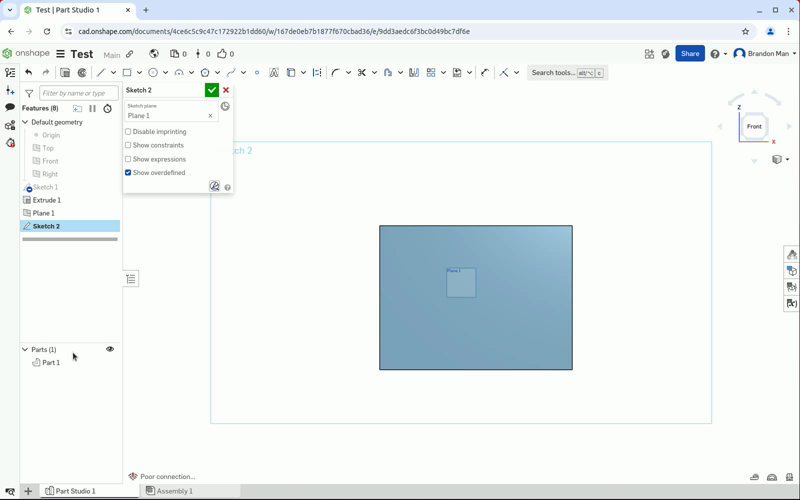
key(y)
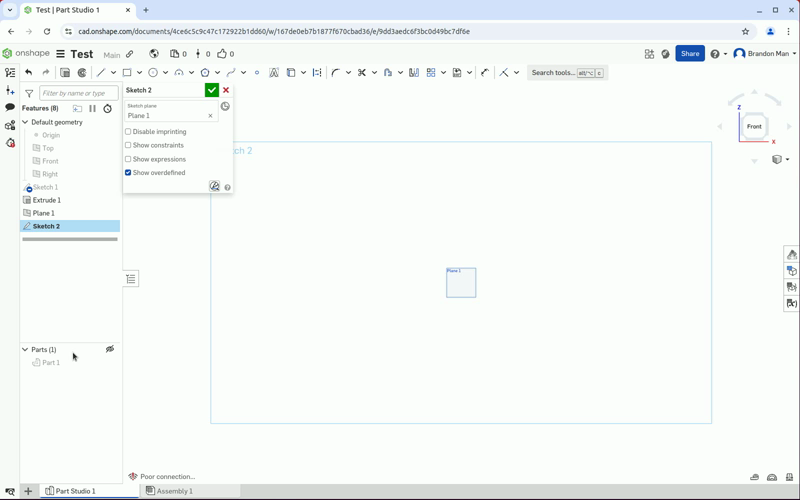
key(l)
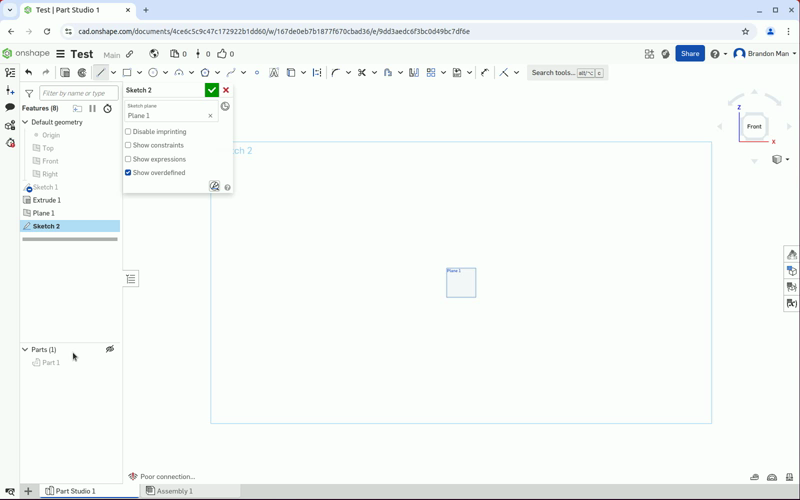
key_down(shift)
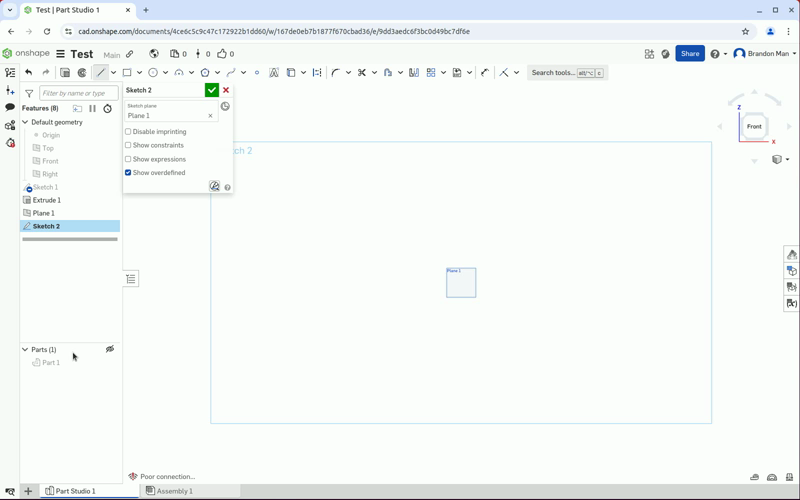
mouse_move(519, 304)
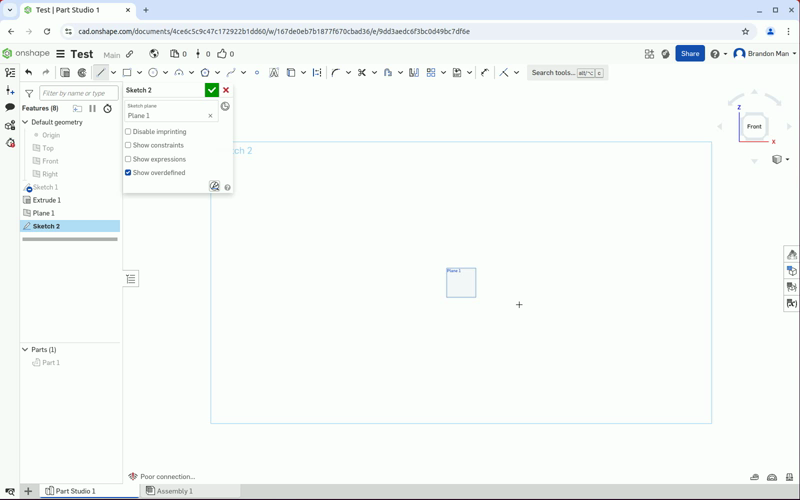
click(519, 304)
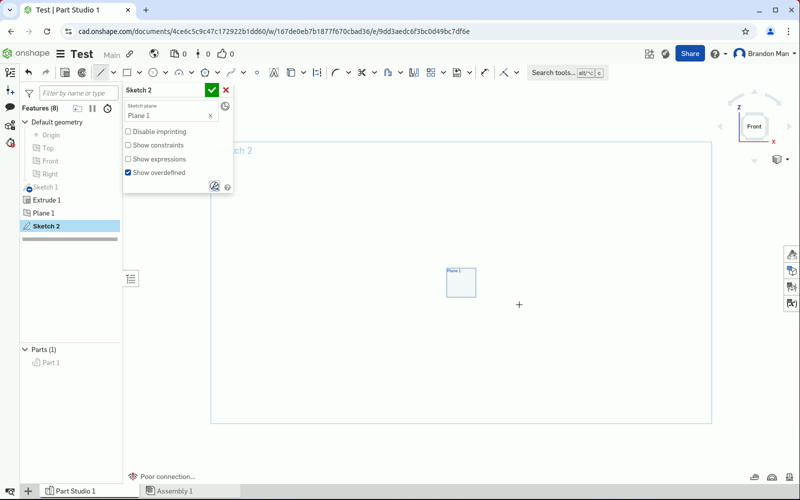
key_up(shift)
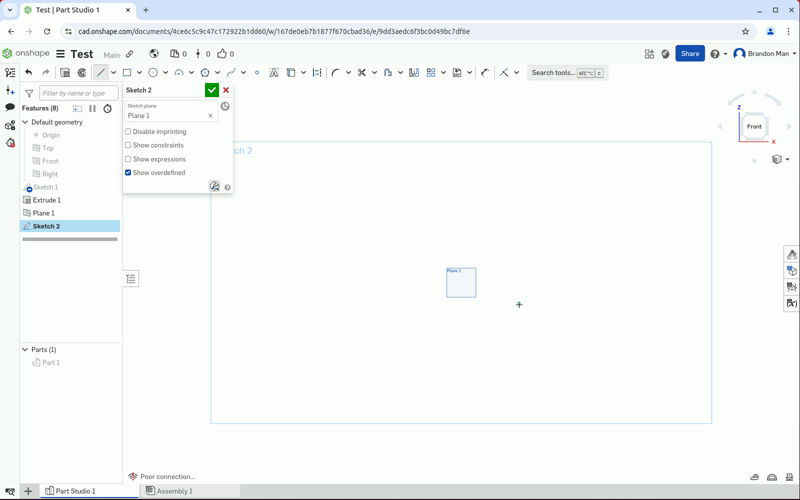
key_down(shift)
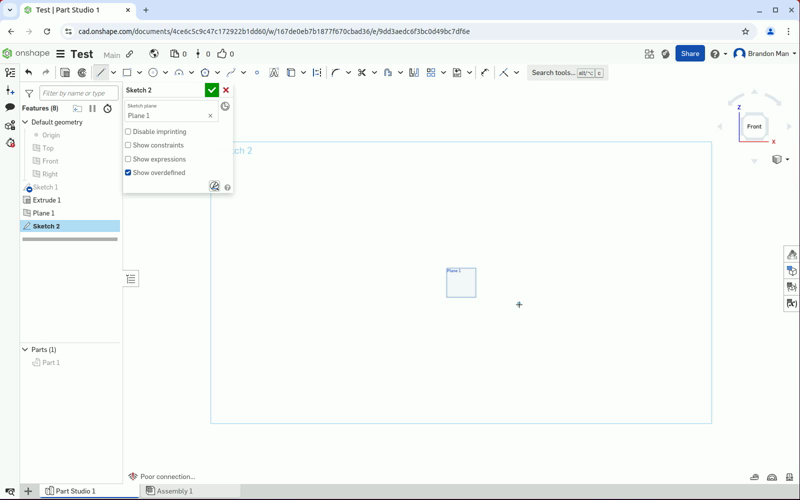
mouse_move(549, 304)
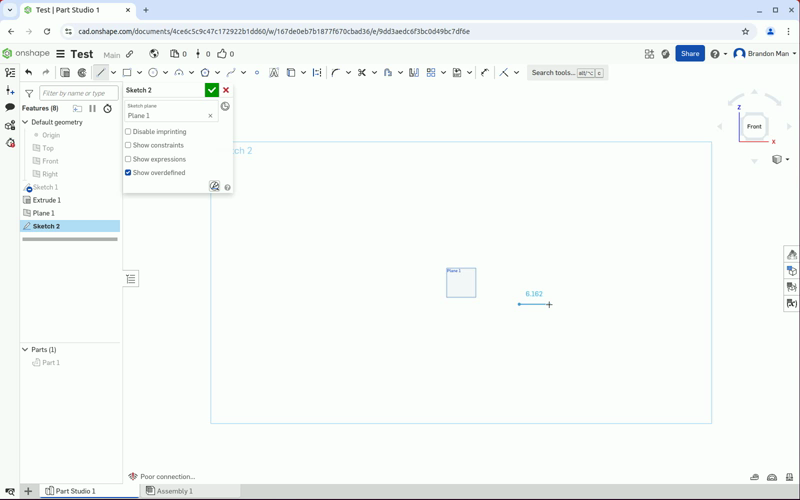
mouse_move(574, 304)
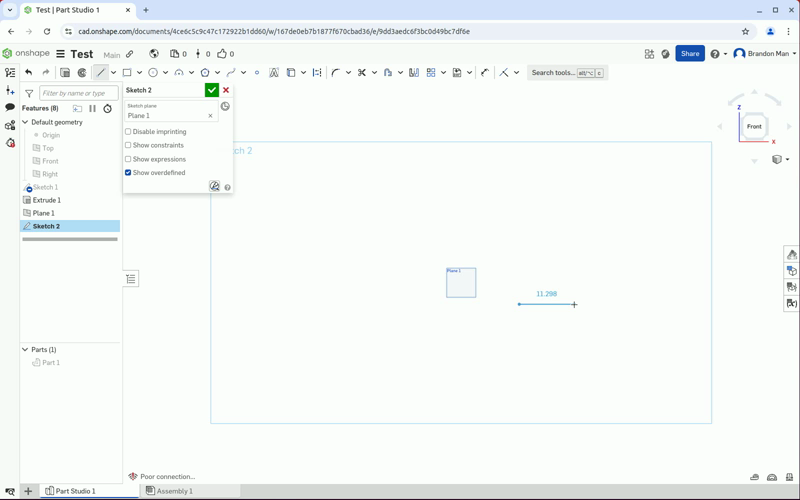
click(574, 304)
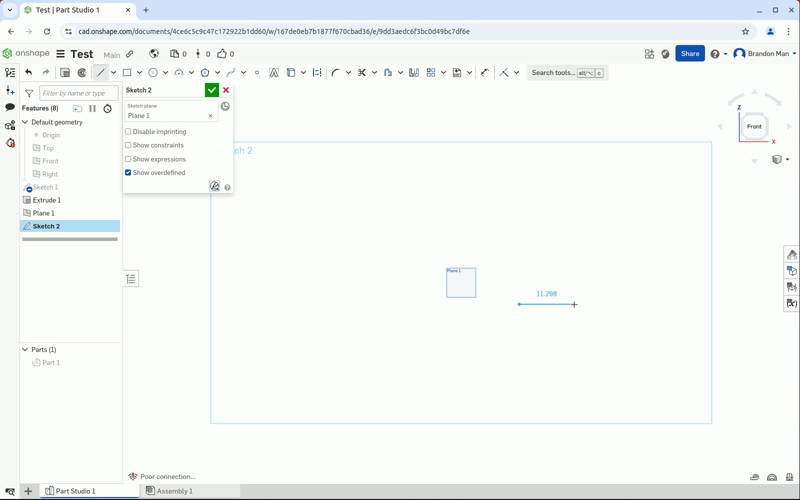
key_up(shift)
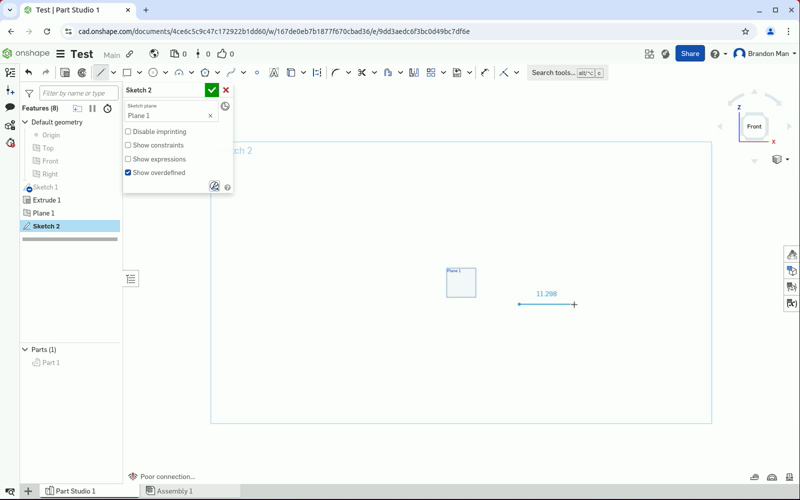
key_down(shift)
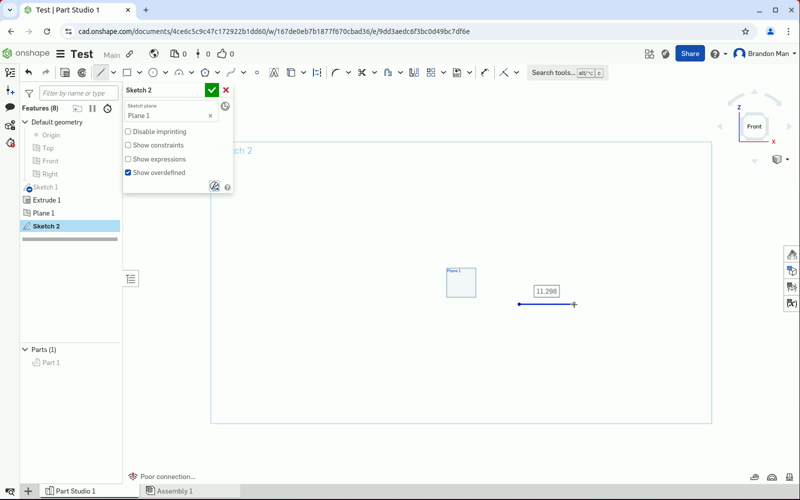
mouse_move(574, 225)
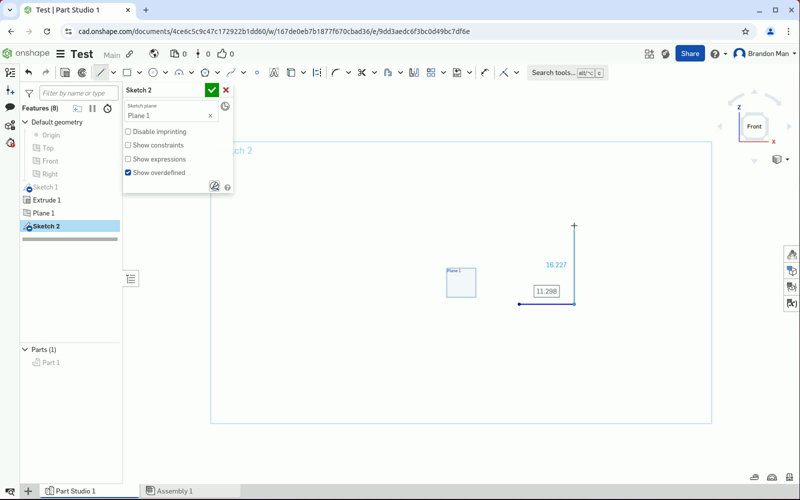
click(574, 225)
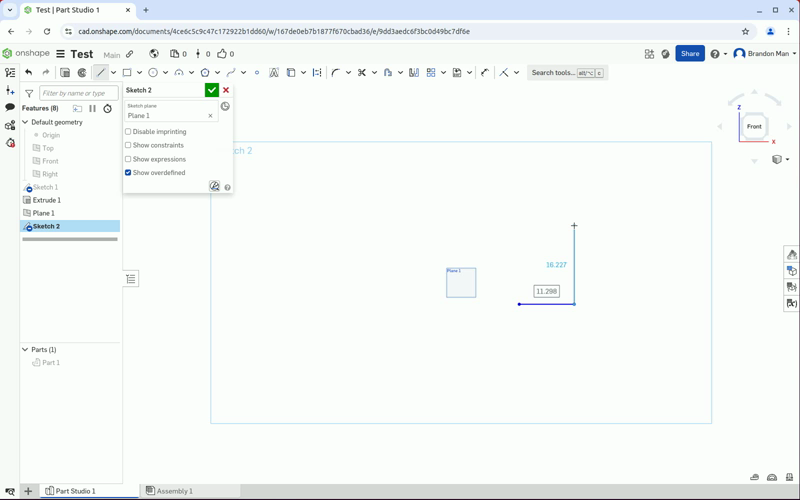
key_up(shift)
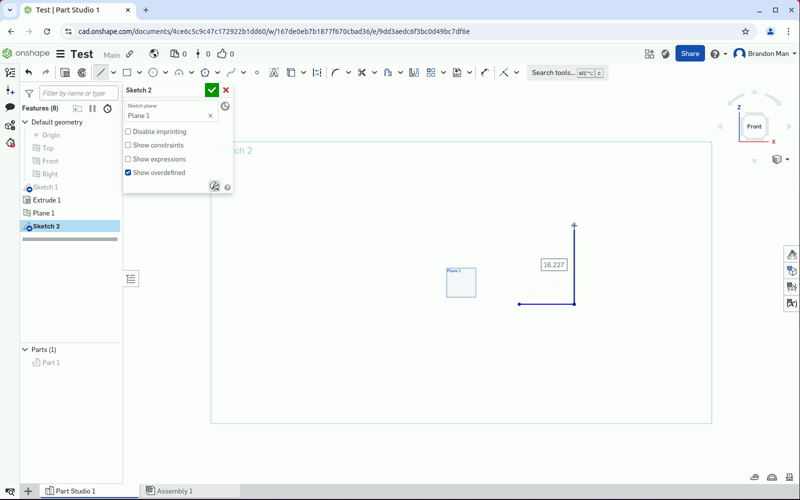
key_down(shift)
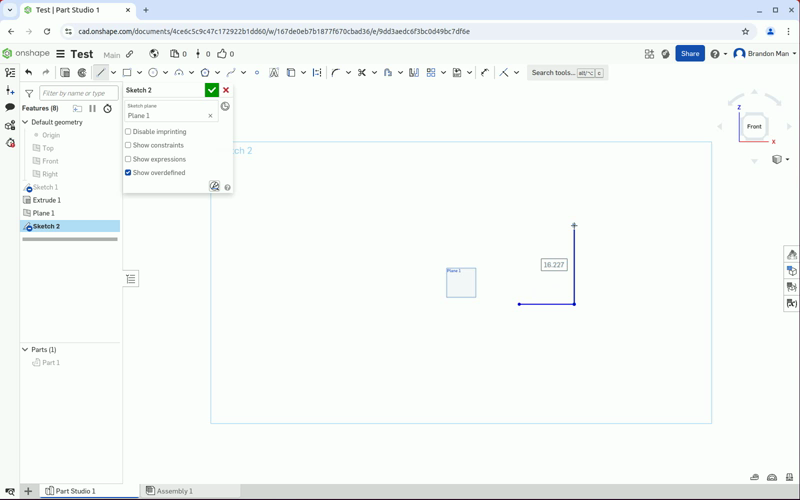
mouse_move(589, 225)
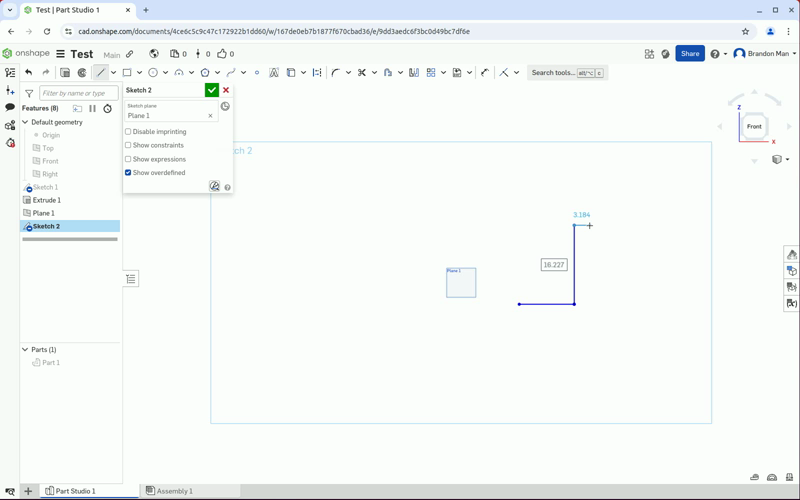
mouse_move(519, 225)
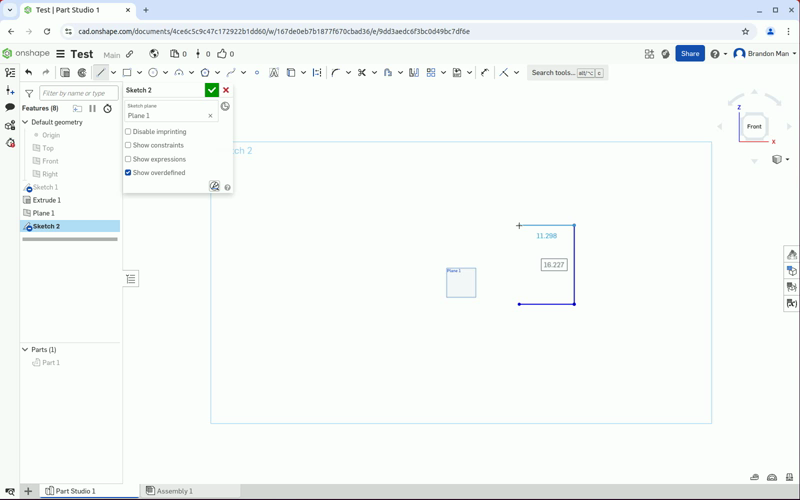
click(519, 225)
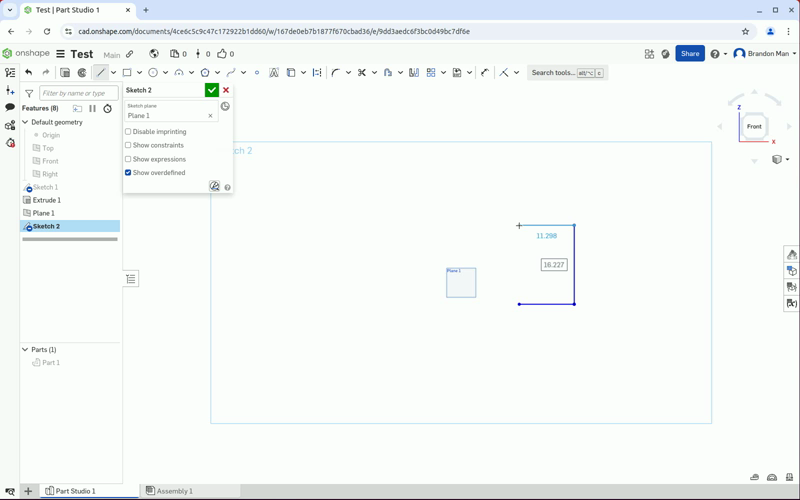
key_up(shift)
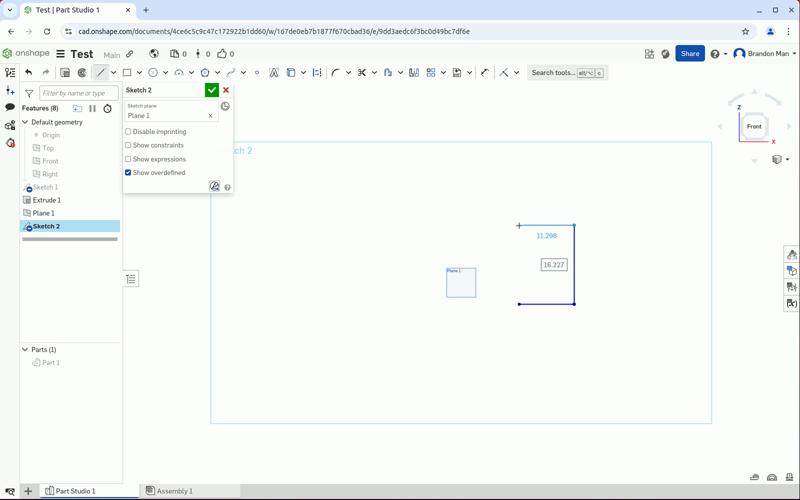
key_down(shift)
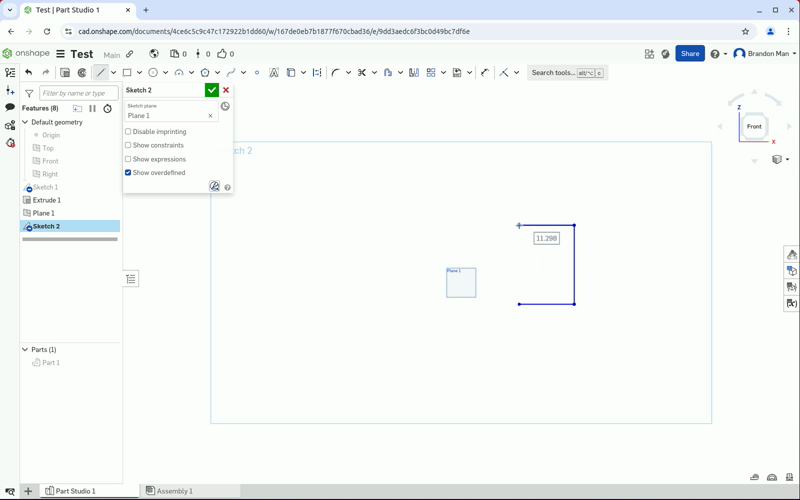
mouse_move(519, 304)
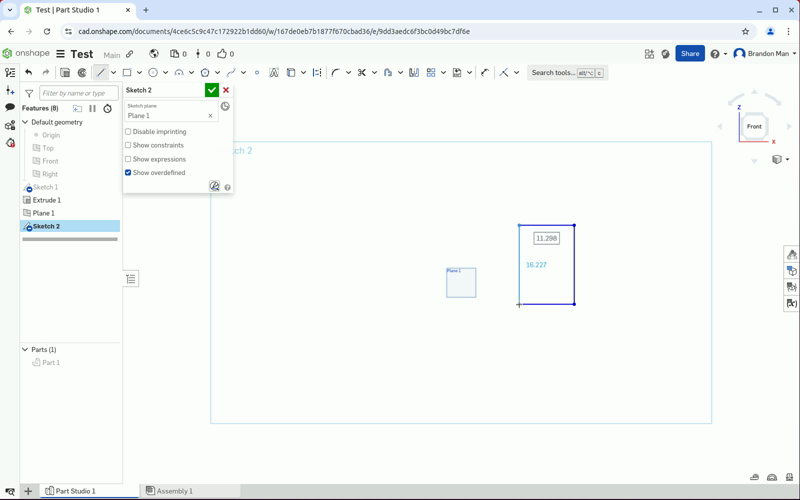
key_up(shift)
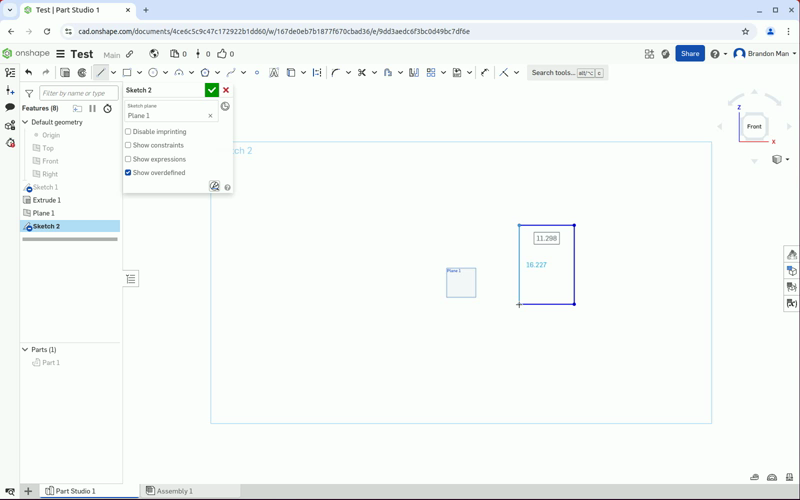
click(519, 304)
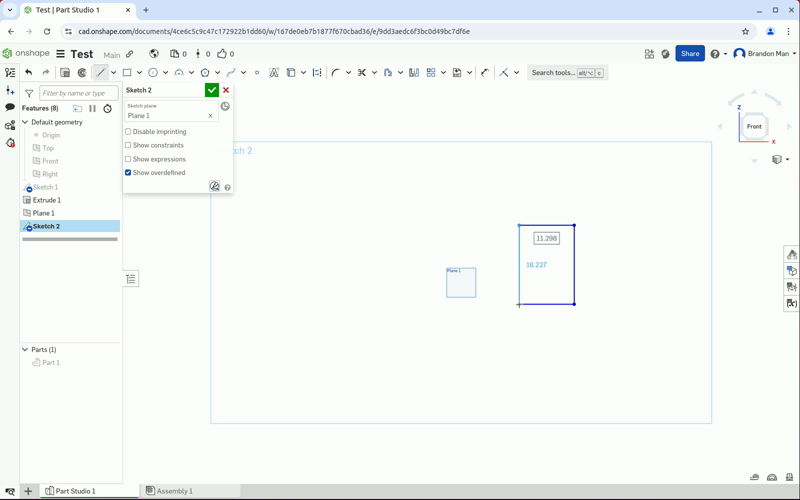
key(esc)
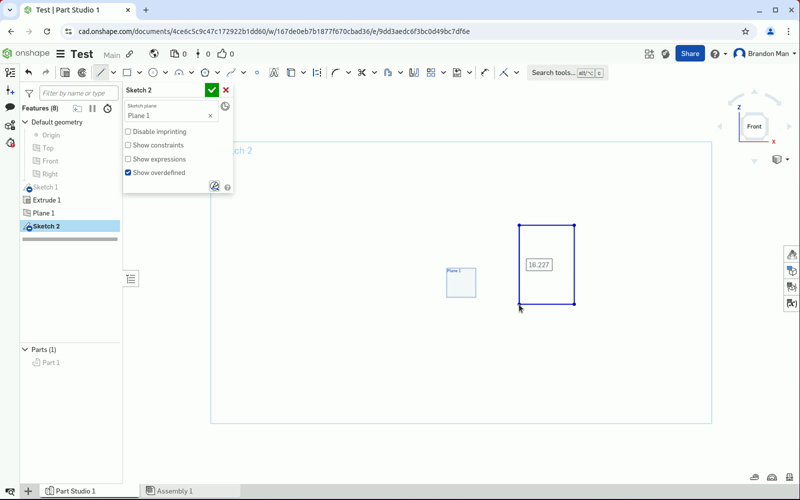
mouse_move(533, 291)
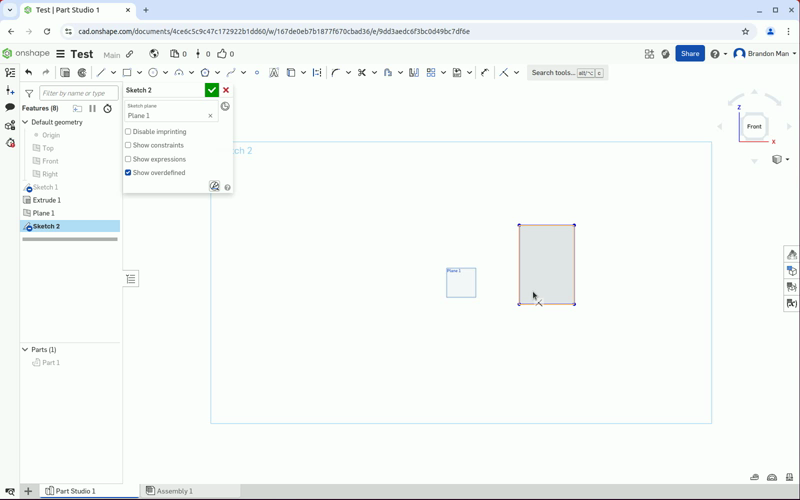
click(533, 291)
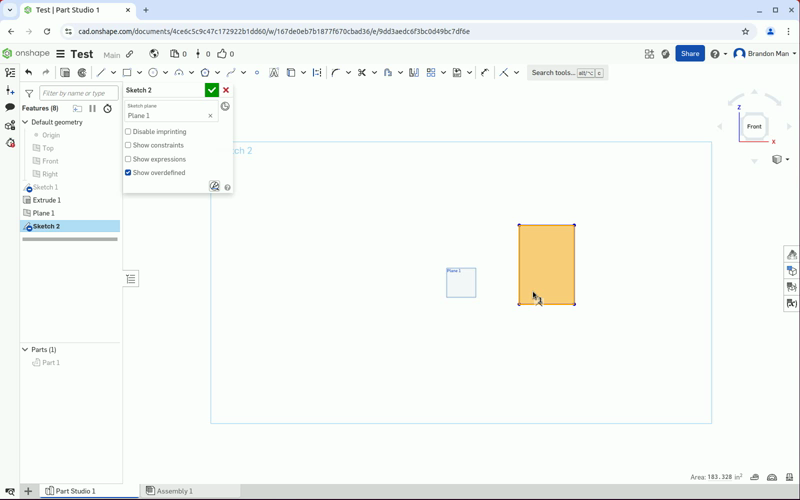
mouse_move(73, 352)
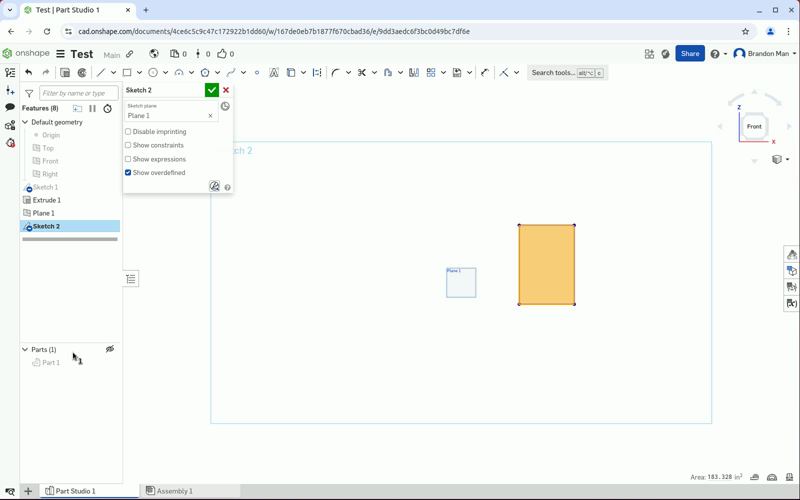
key(shift+y)
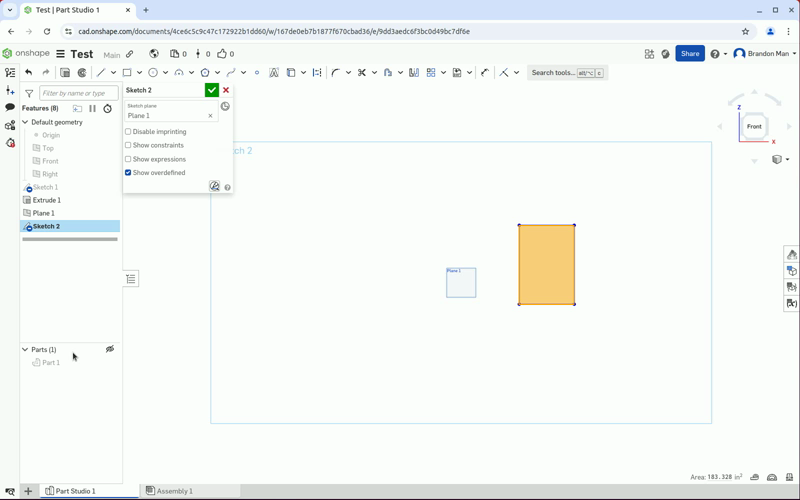
key(shift+e)
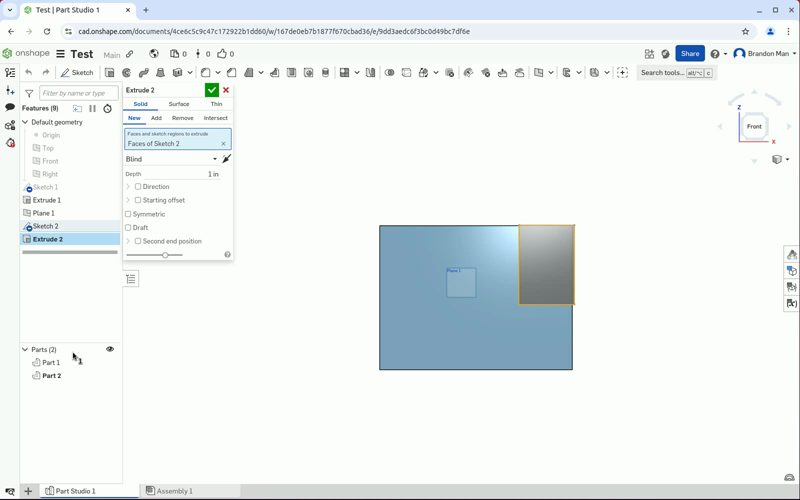
mouse_move(143, 106)
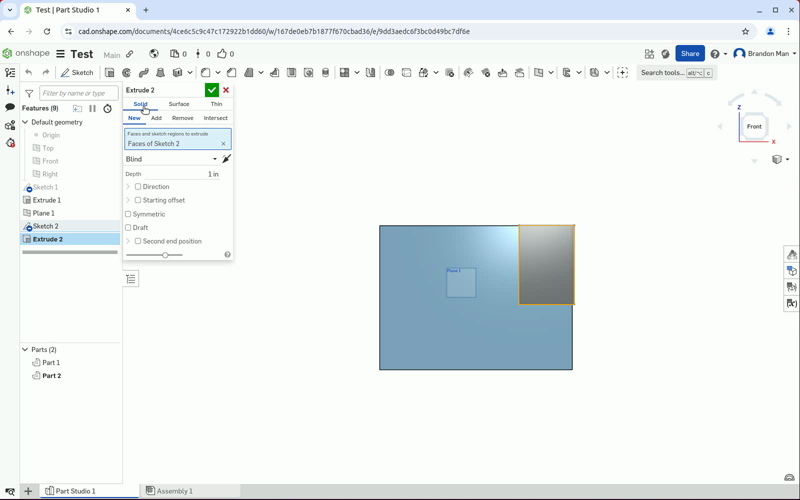
click(143, 106)
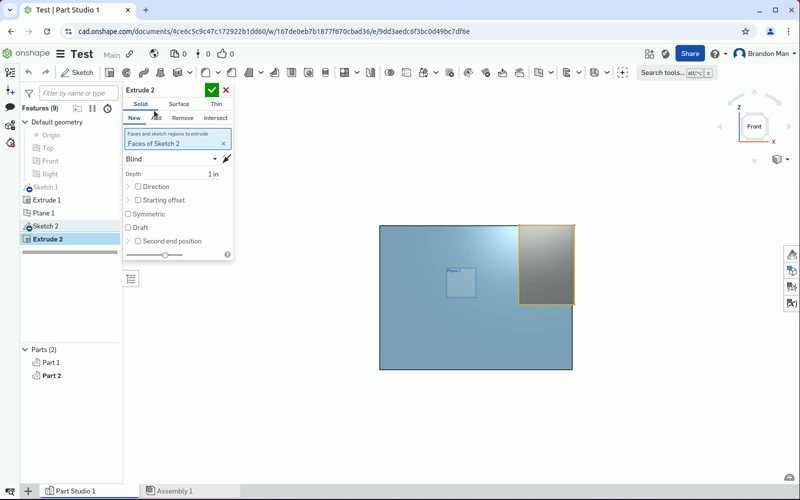
mouse_move(186, 120)
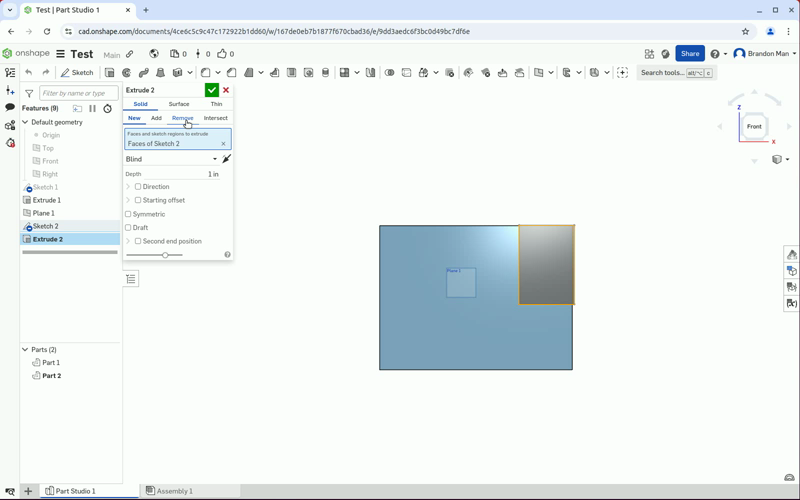
click(186, 120)
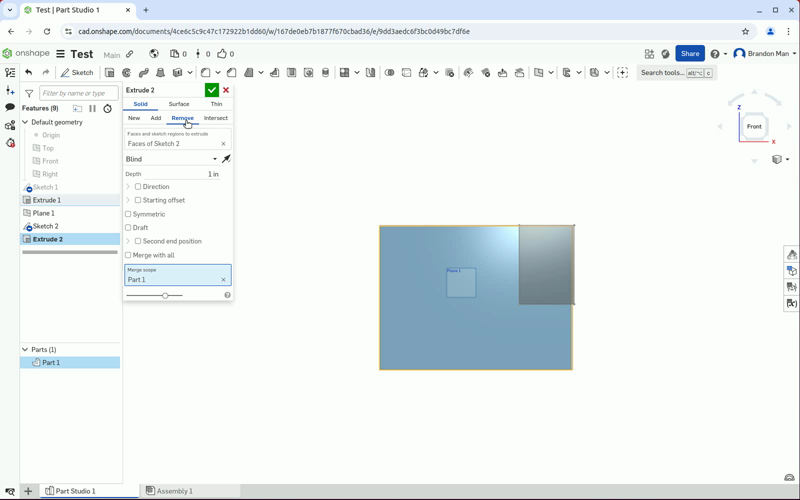
key(tab, 4)
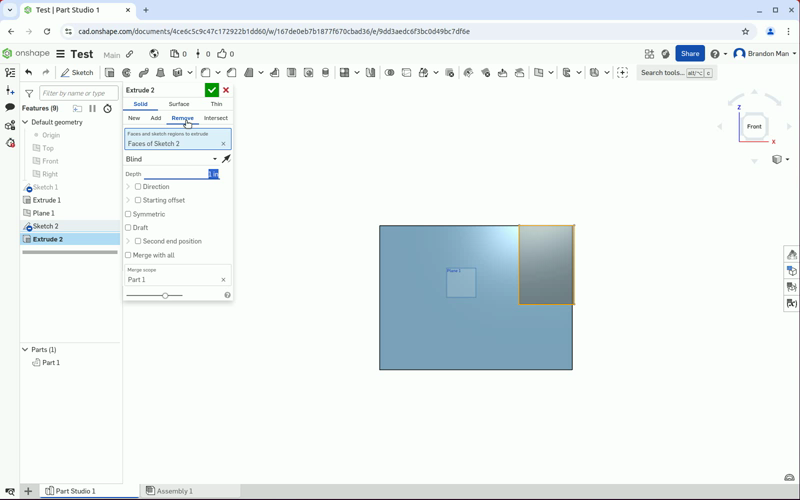
text(16.609)
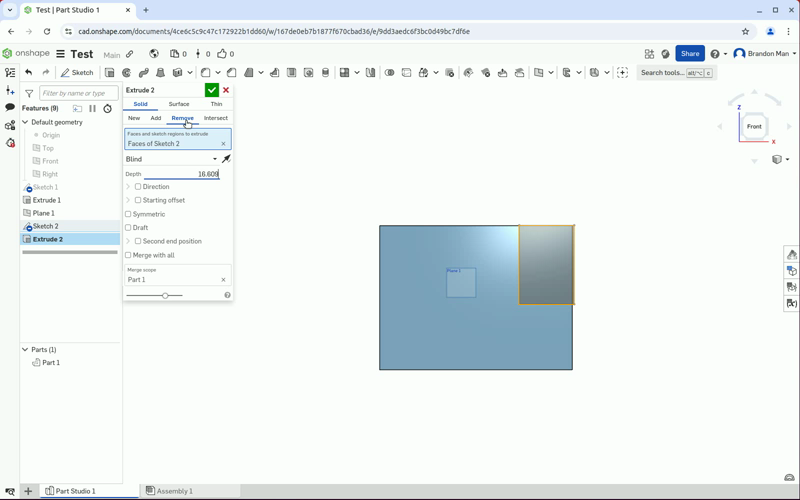
key(tab, 6)
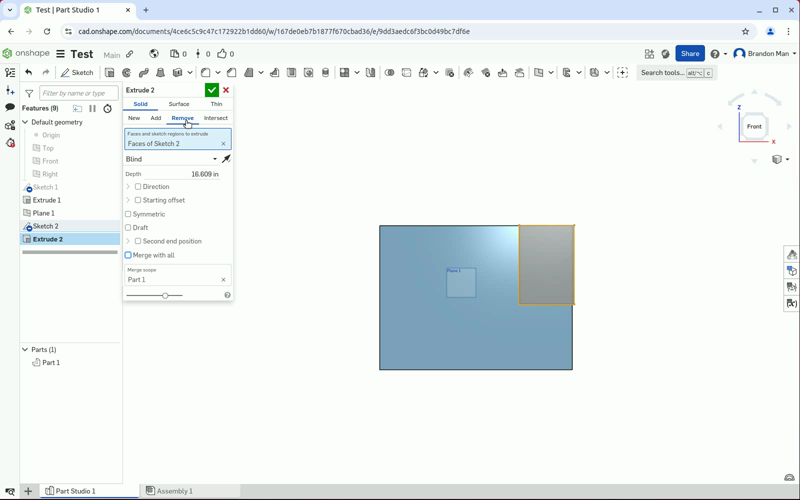
key(space)
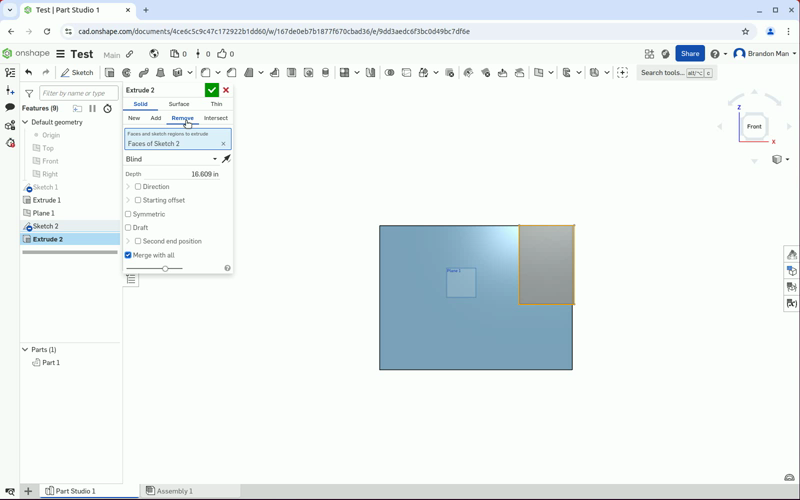
key(enter)
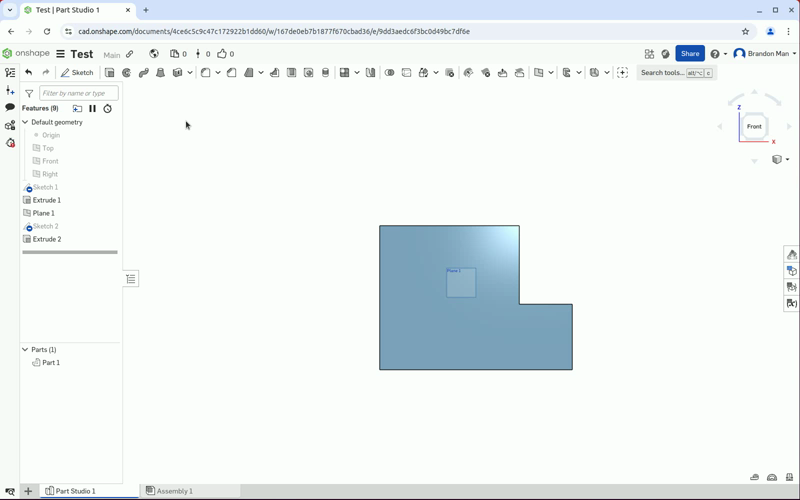
key(shift+h)
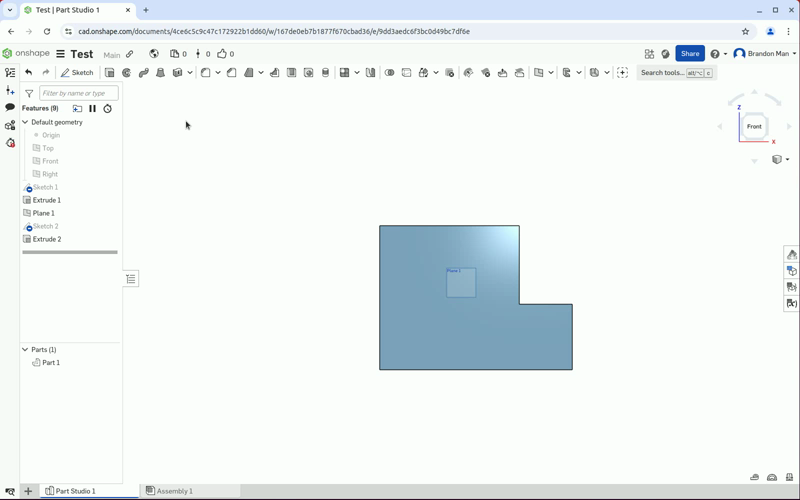
key(shift+h)
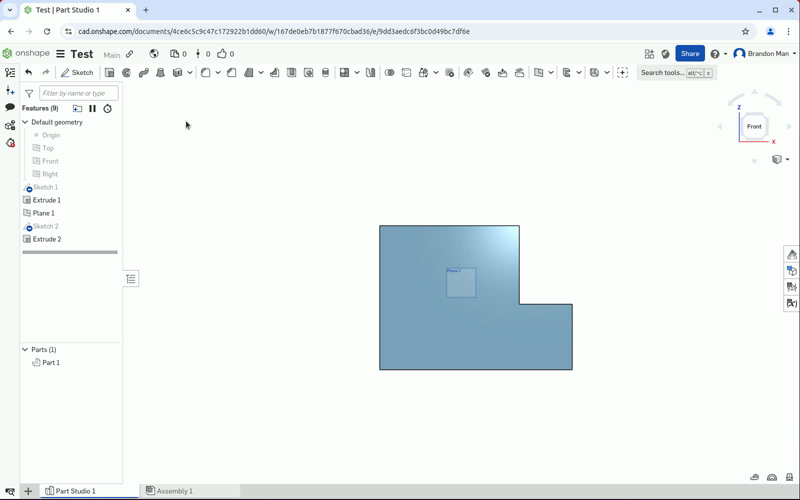
key(shift+7)
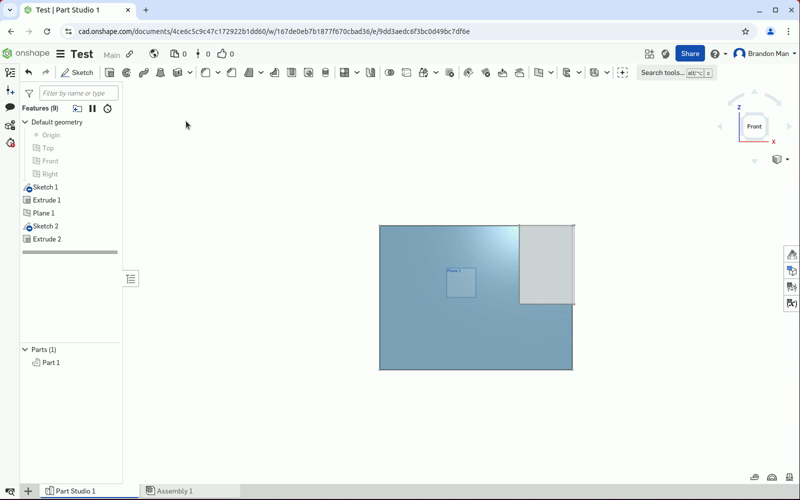
key(left, 2)
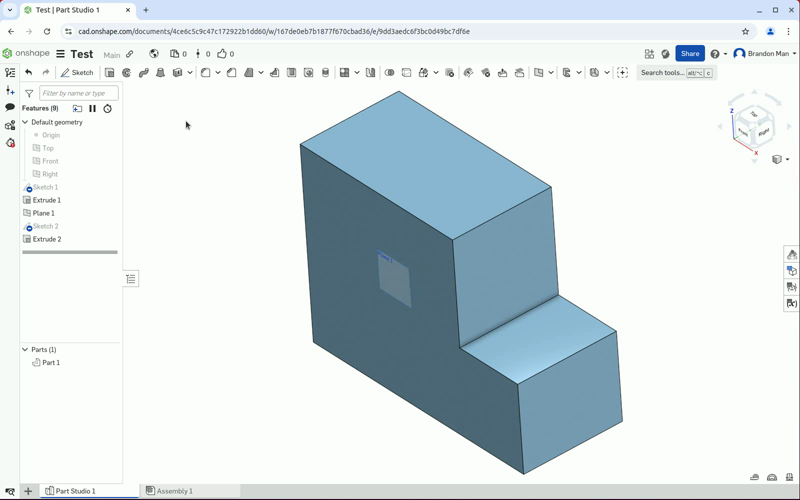
key(down, 2)
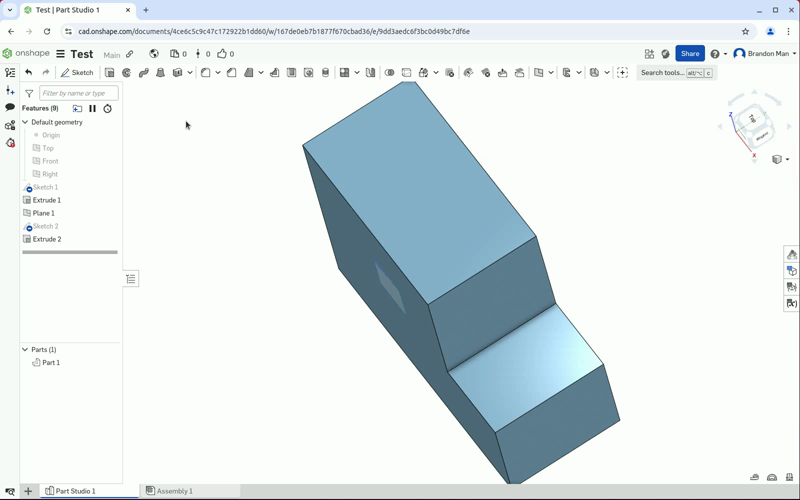
key(up, 2)
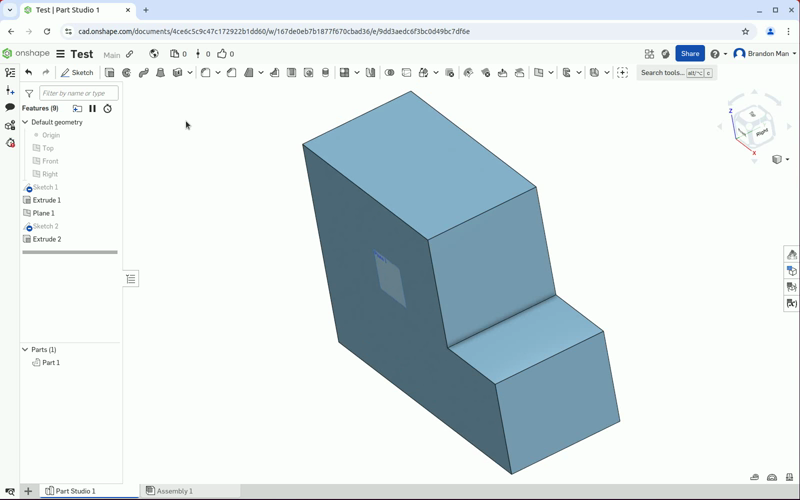
key(right, 2)
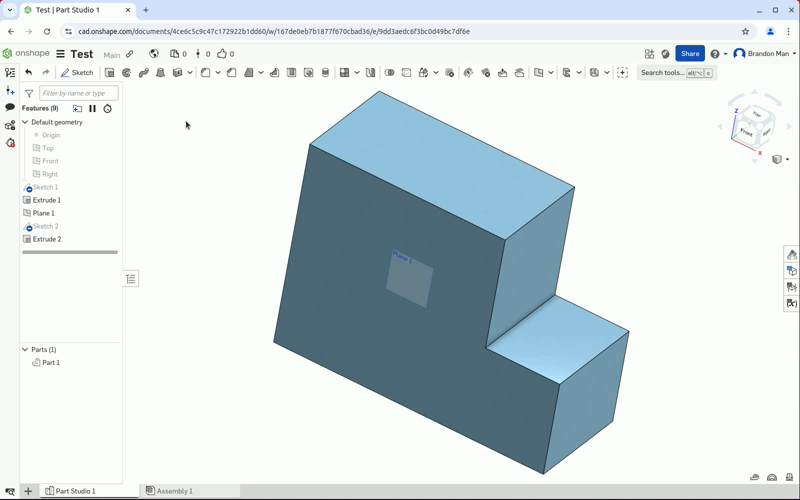
mouse_move(73, 189)
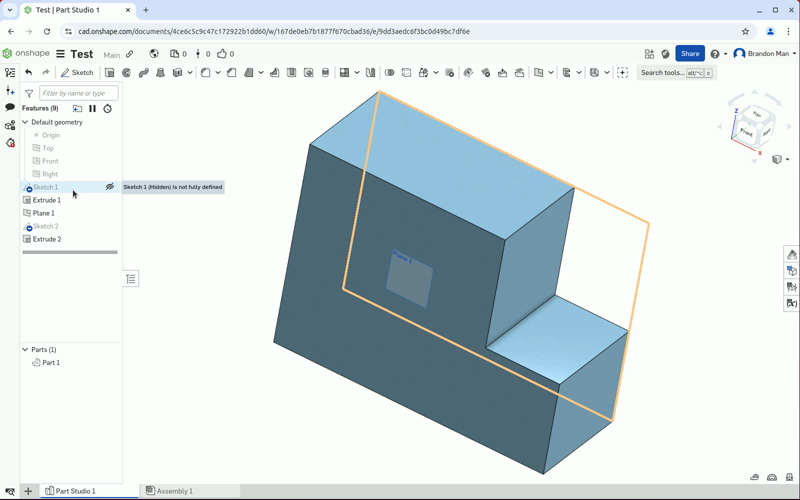
click(73, 189)